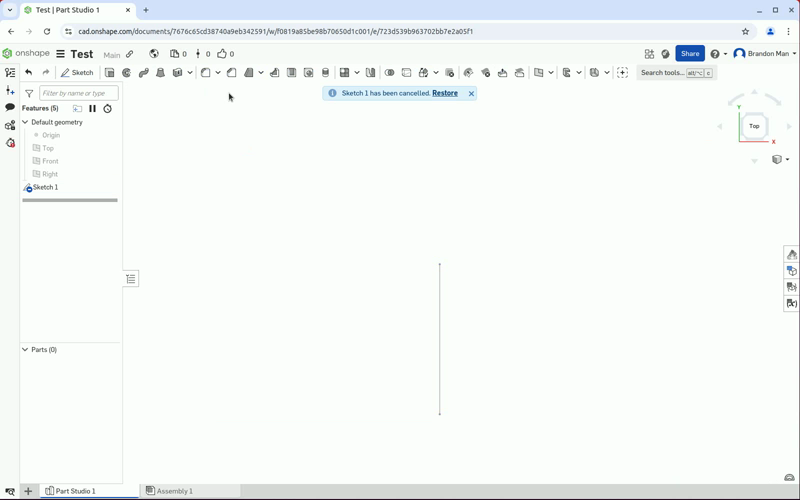
key(shift+h)
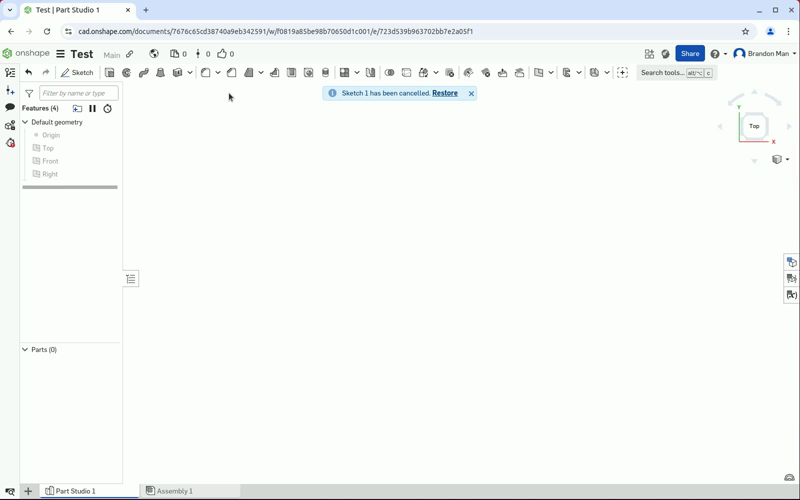
mouse_move(73, 352)
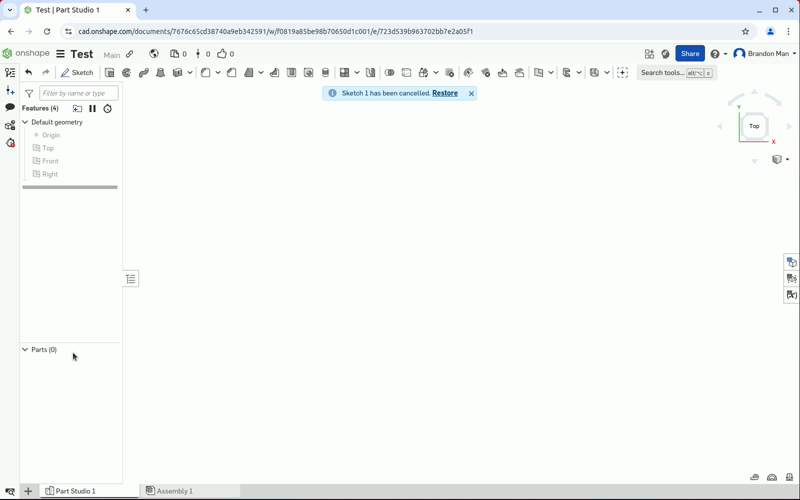
key(y)
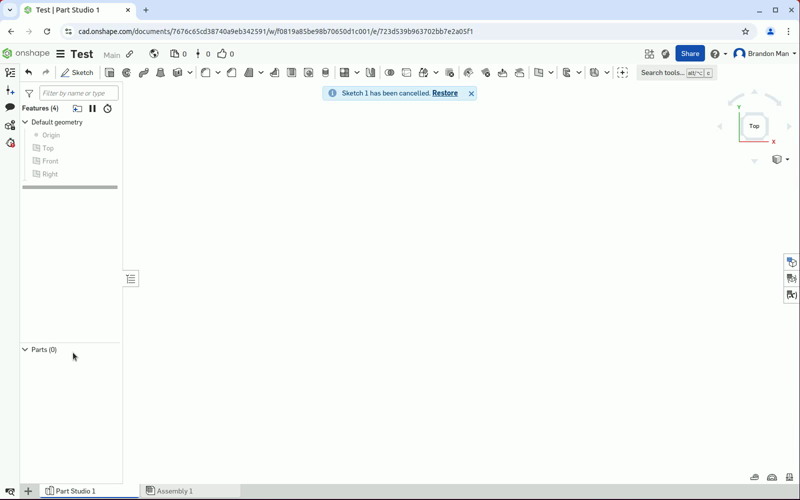
key(shift+p)
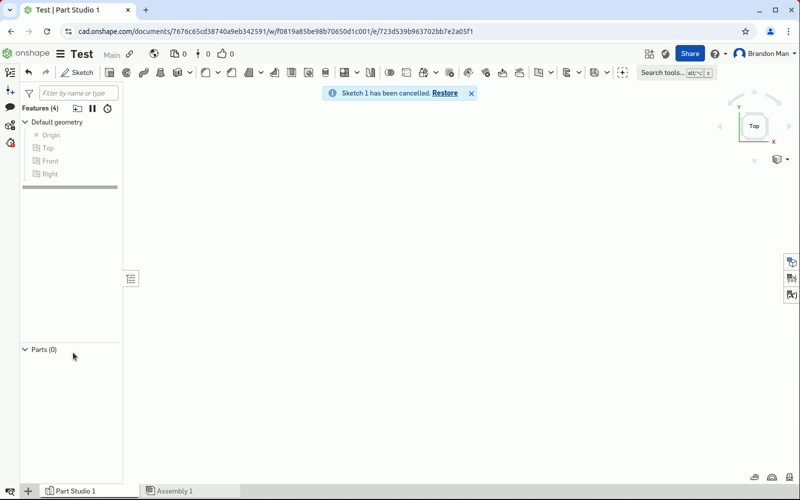
key(space)
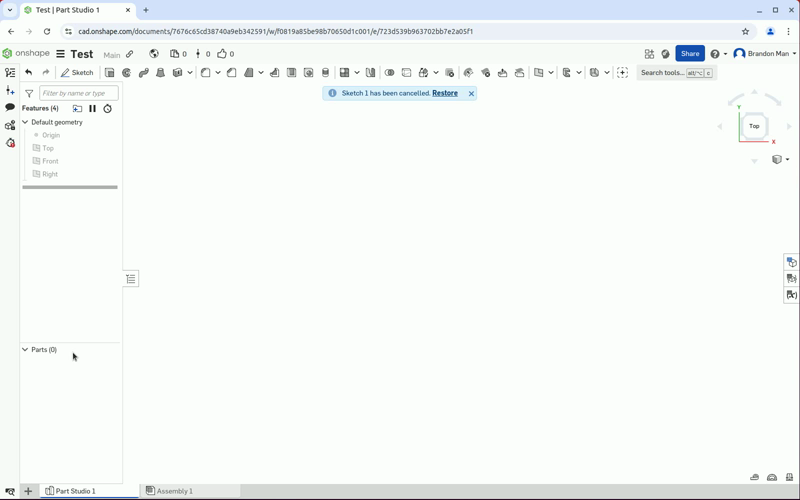
key_down(shift)
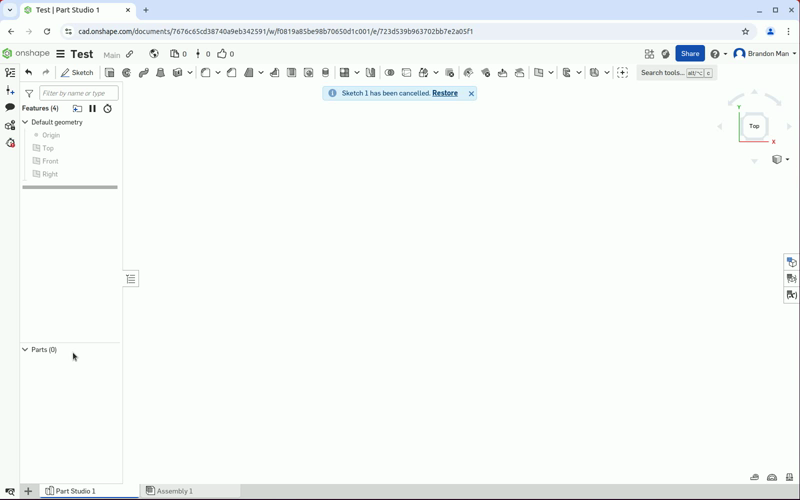
key(up)
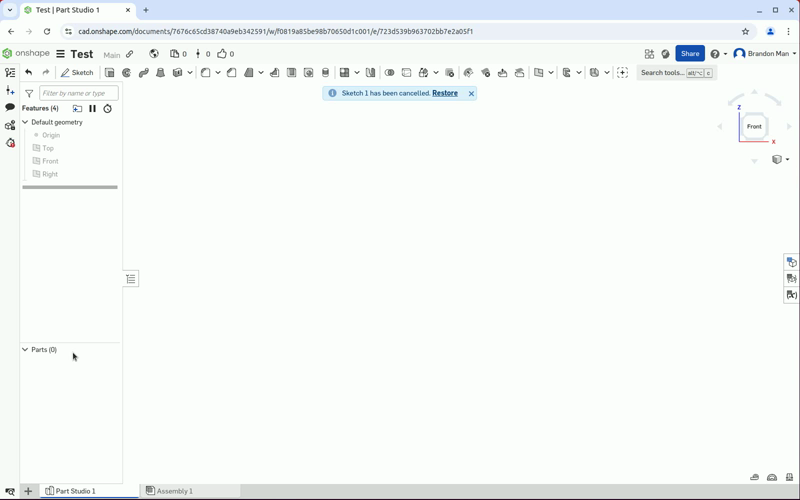
key_up(shift)
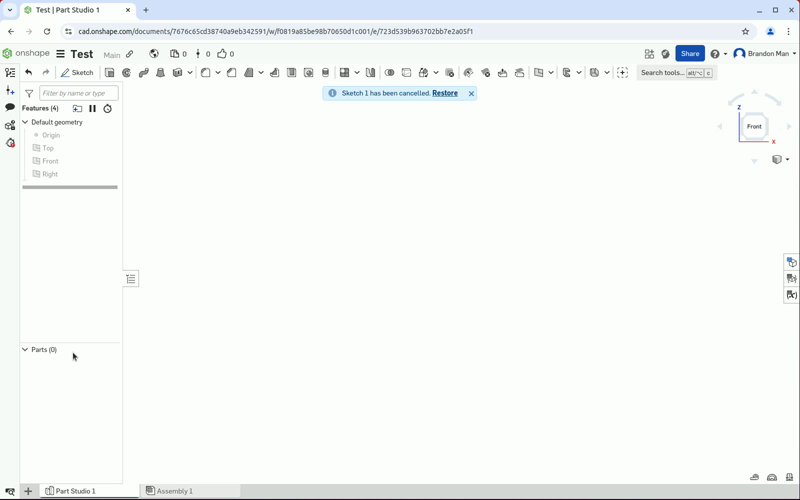
mouse_move(73, 352)
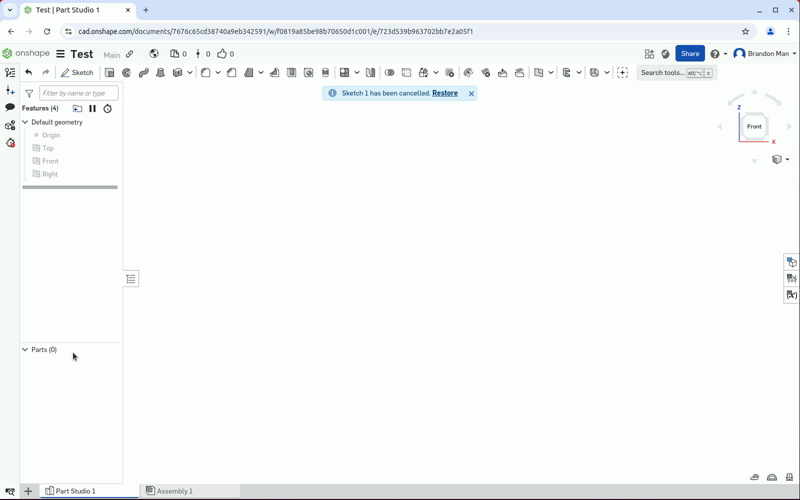
key(shift+y)
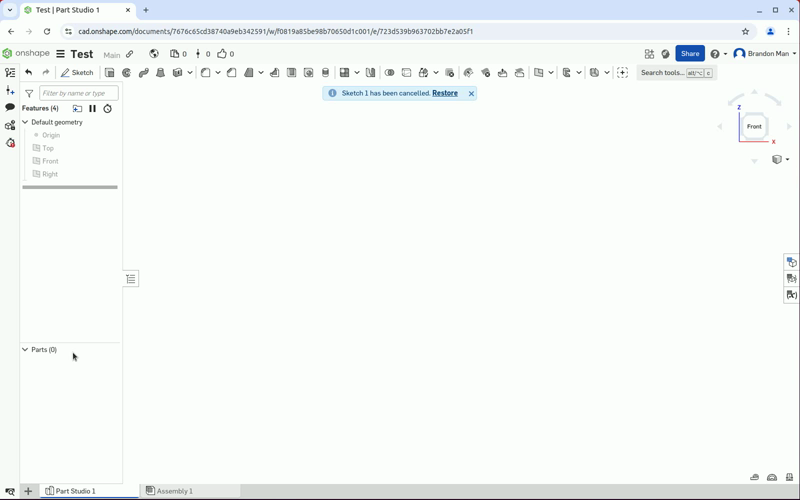
key(shift+s)
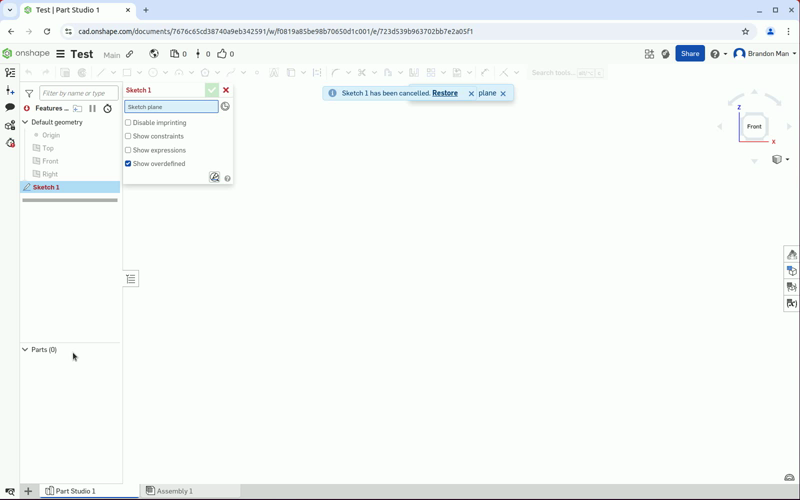
mouse_move(73, 163)
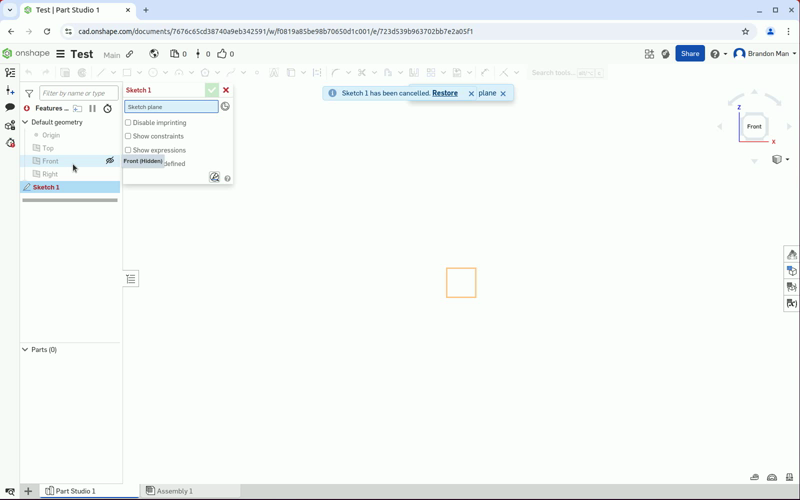
click(73, 163)
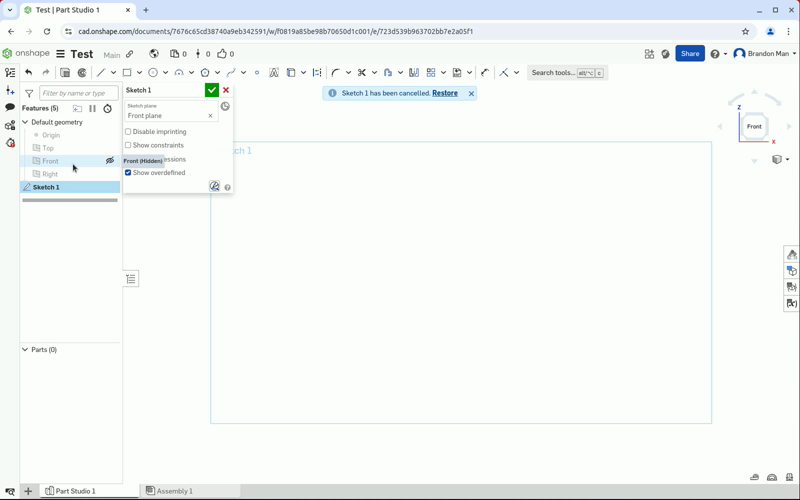
mouse_move(73, 352)
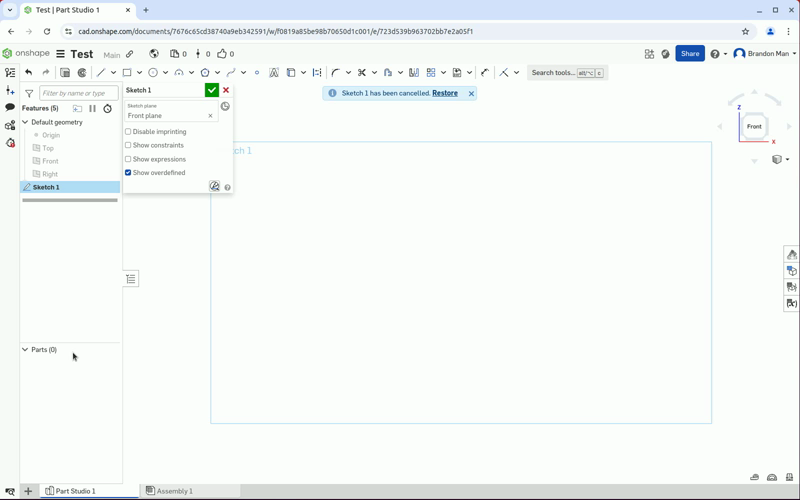
key(y)
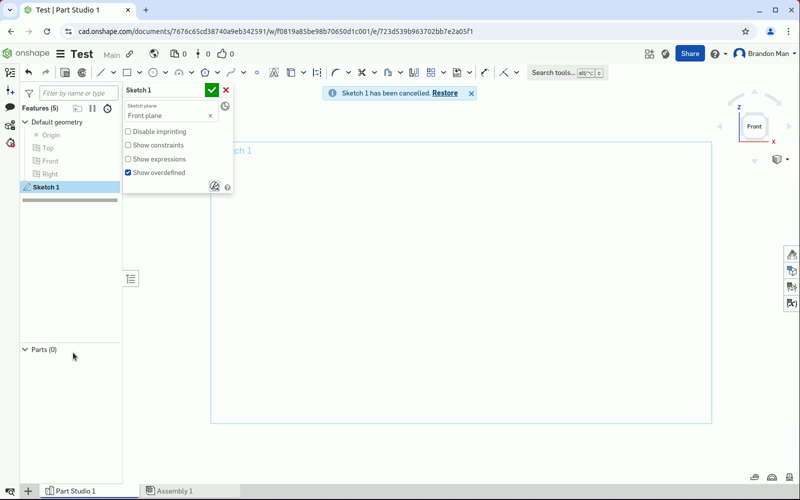
key(l)
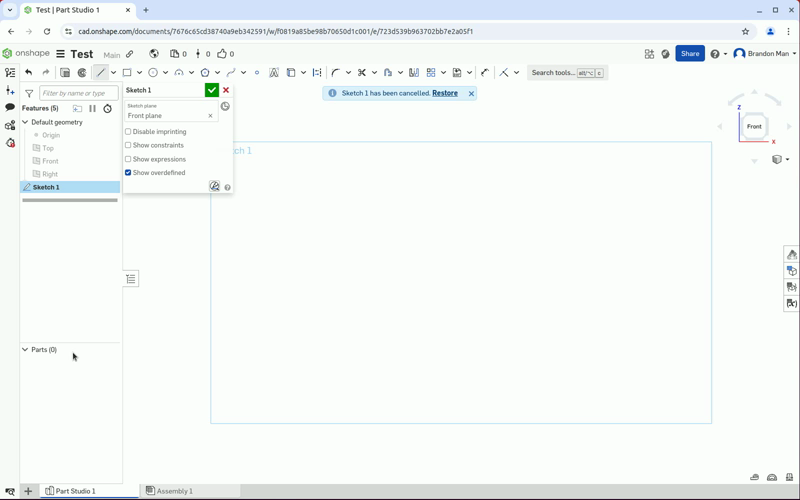
key_down(shift)
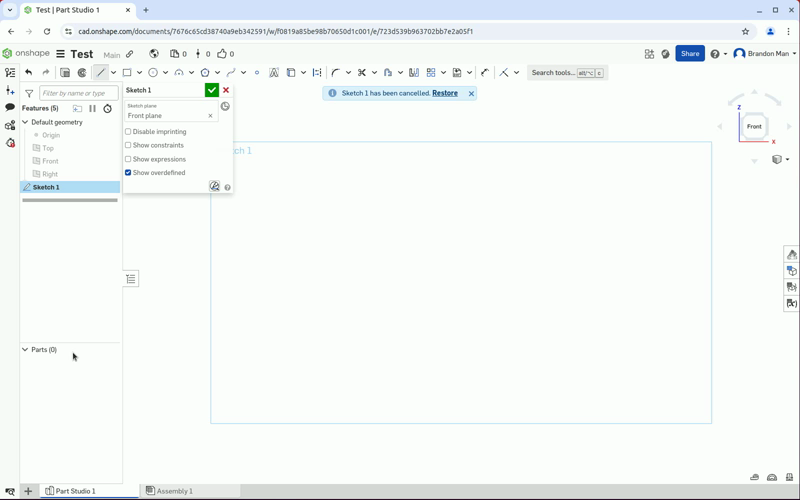
mouse_move(348, 347)
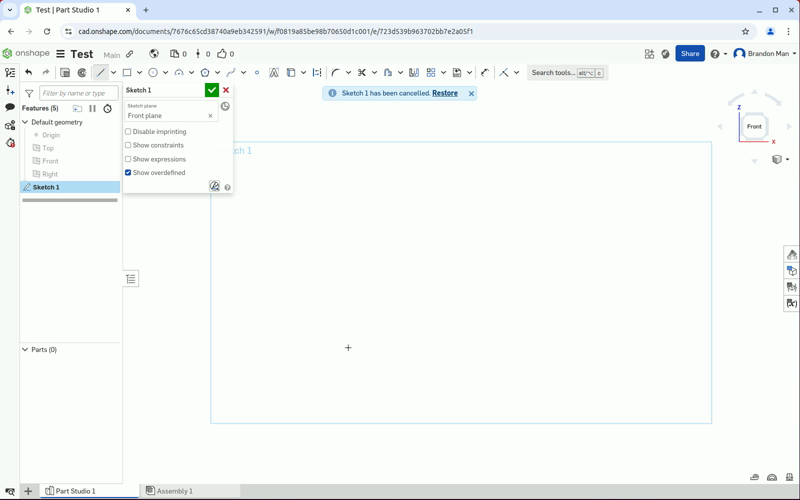
click(348, 347)
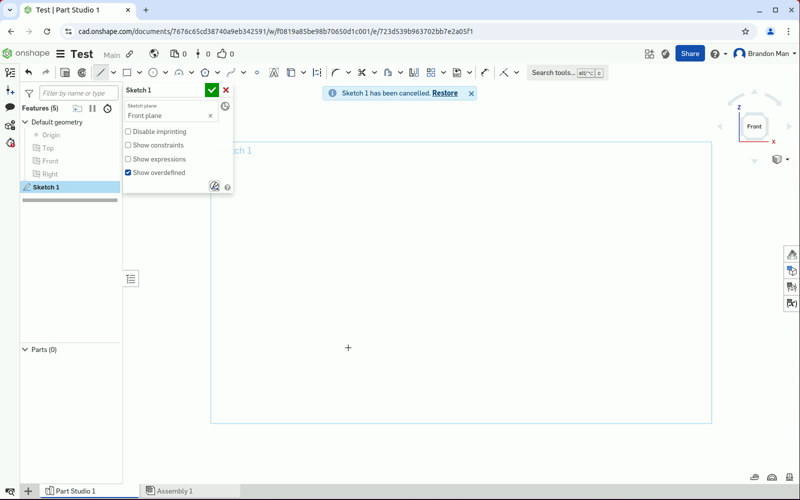
key_up(shift)
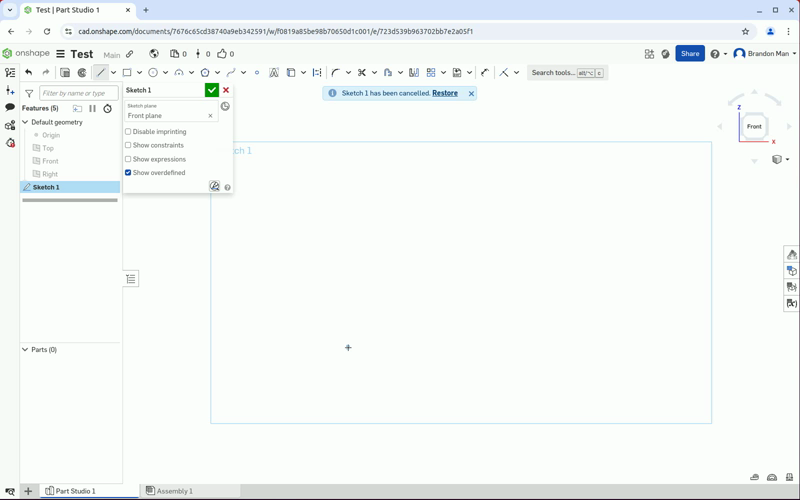
key_down(shift)
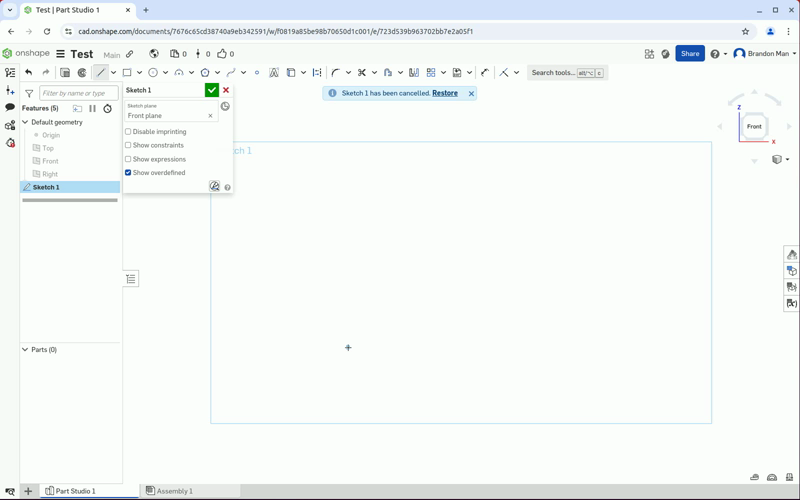
mouse_move(572, 347)
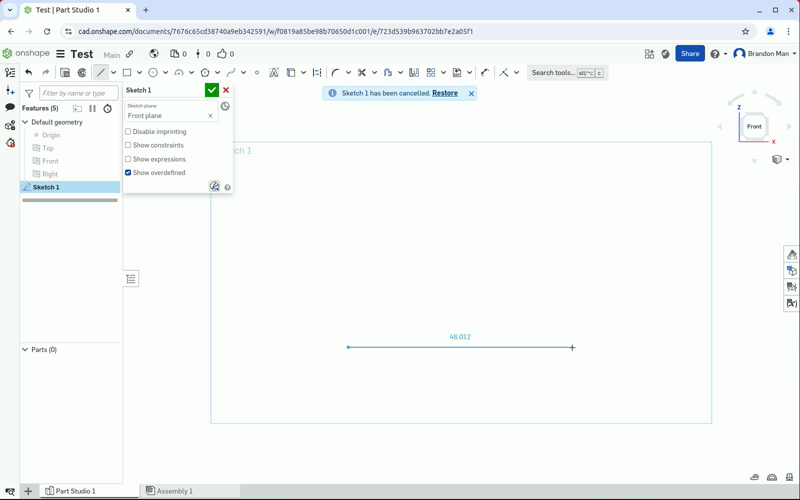
click(572, 347)
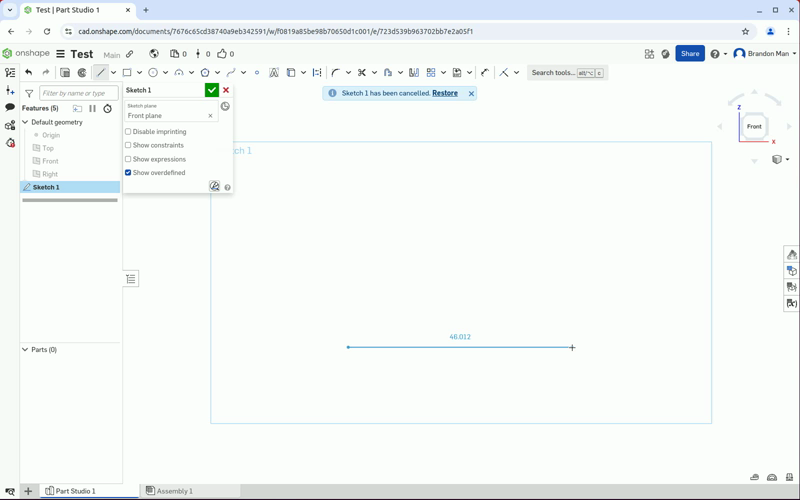
key_up(shift)
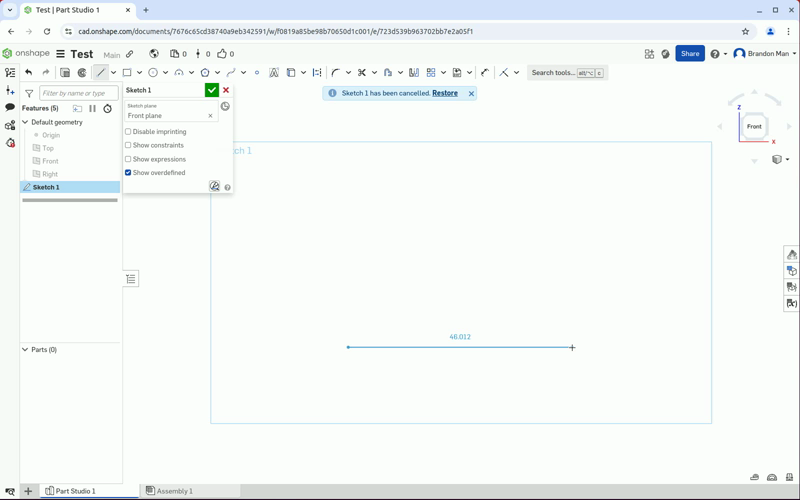
key_down(shift)
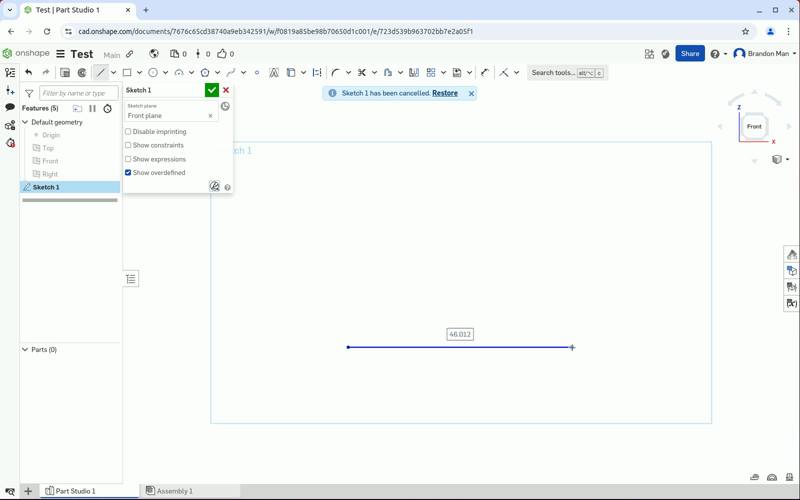
mouse_move(572, 220)
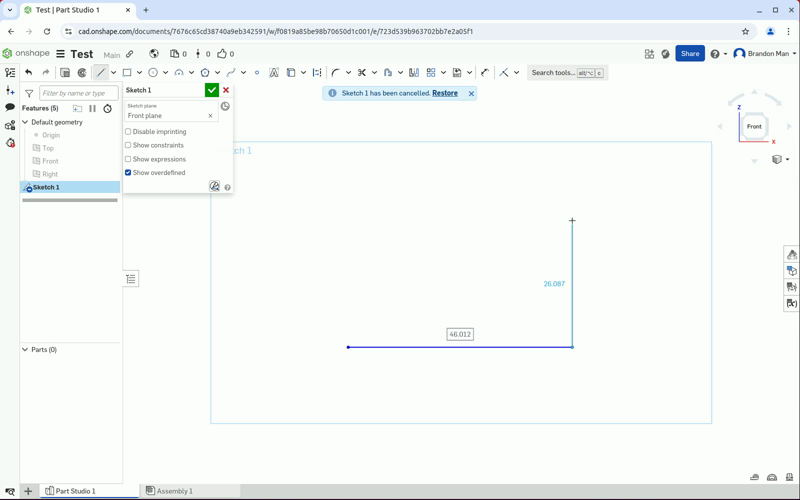
click(572, 220)
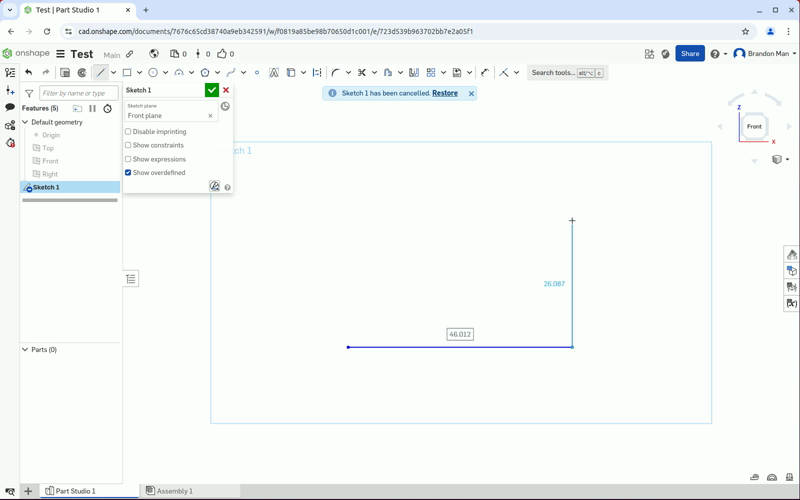
key_up(shift)
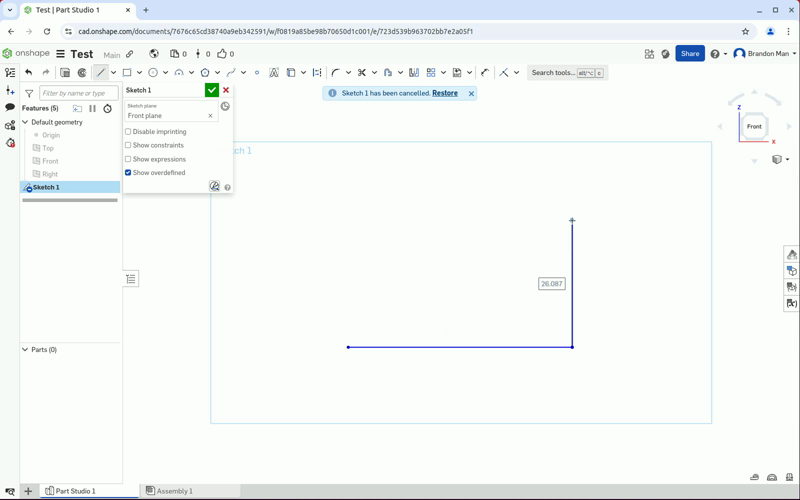
key_down(shift)
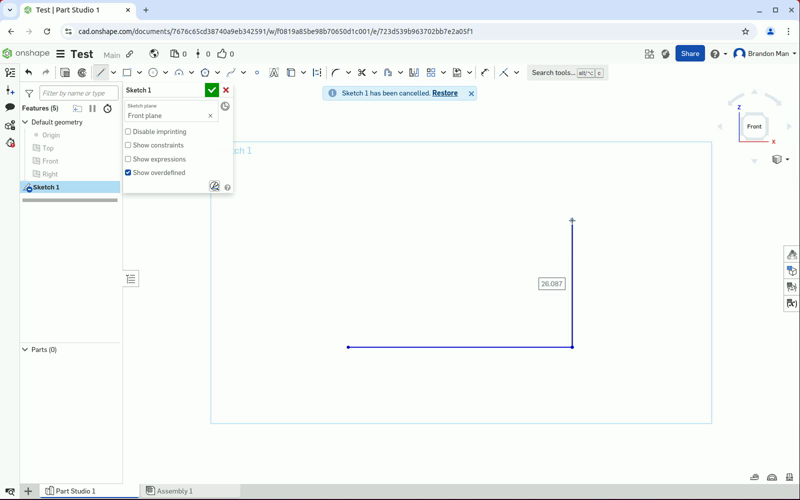
mouse_move(510, 220)
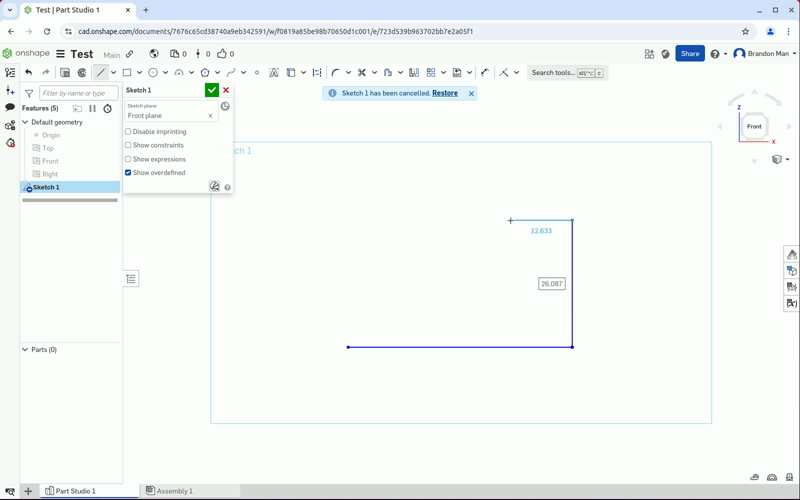
click(510, 220)
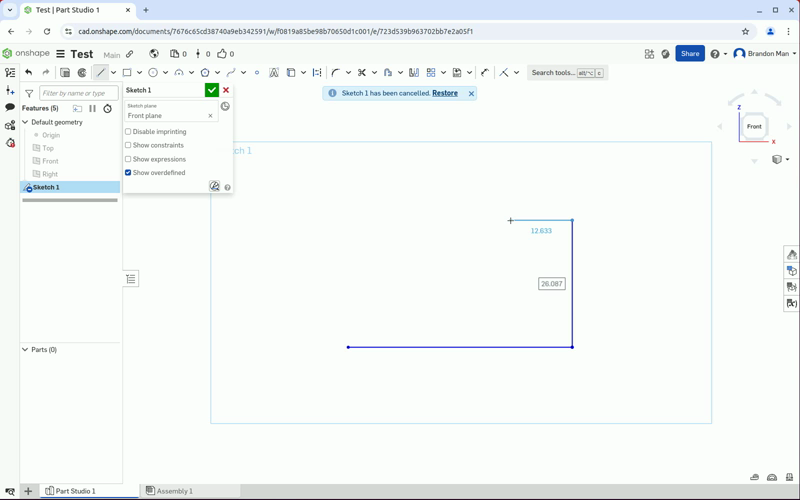
key_up(shift)
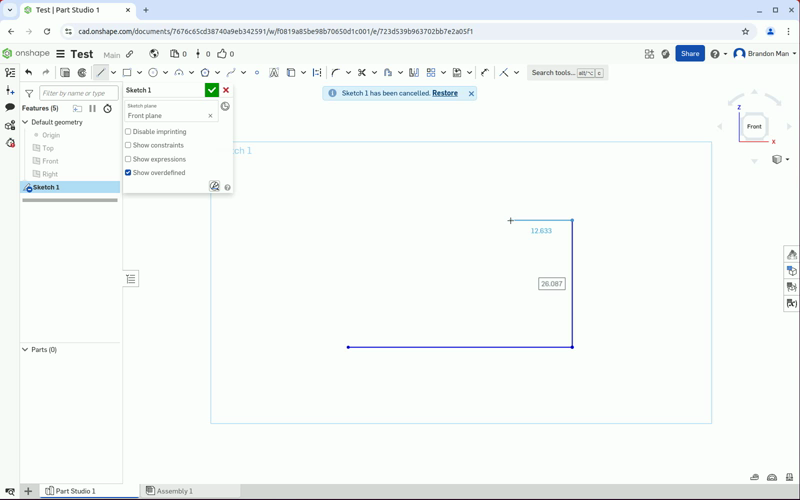
key_down(shift)
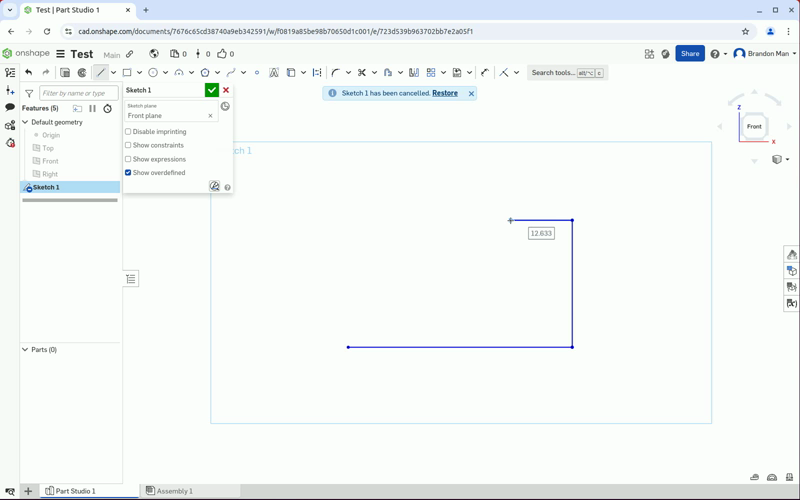
mouse_move(510, 319)
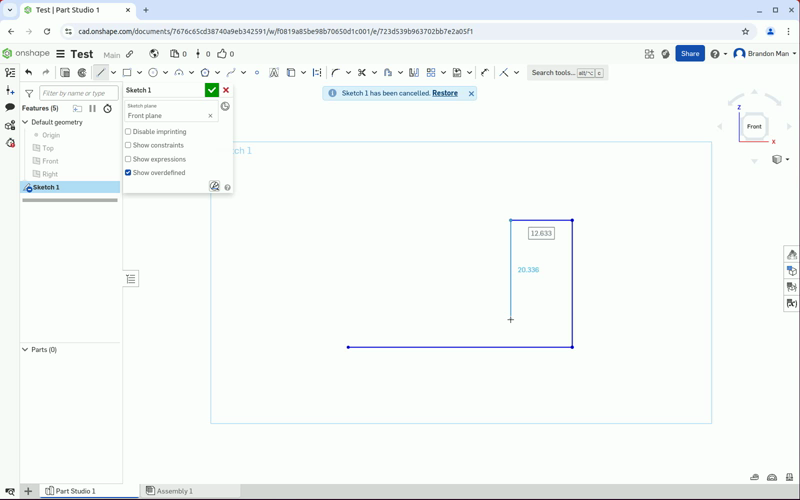
click(510, 319)
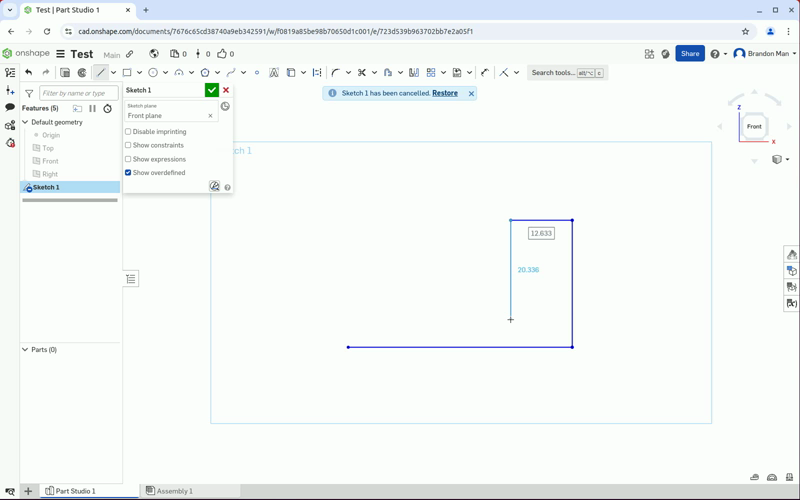
key_up(shift)
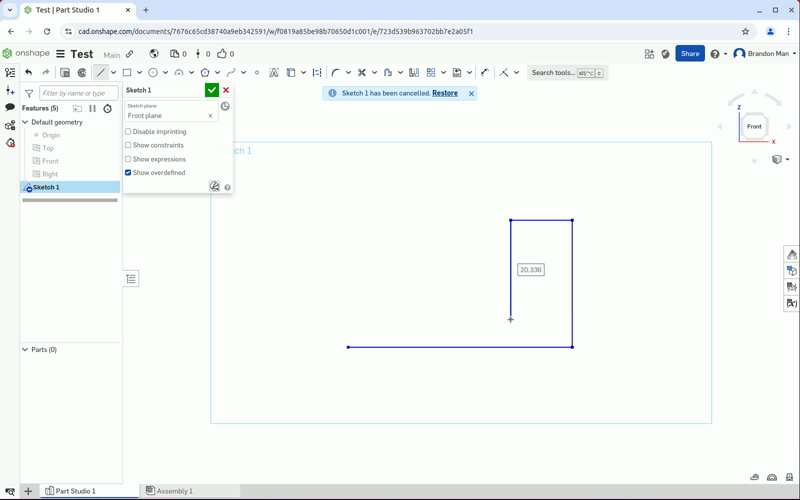
key_down(shift)
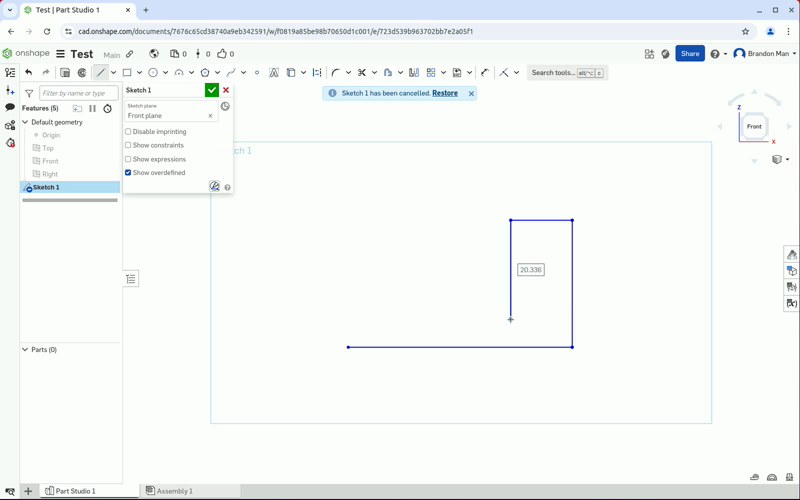
mouse_move(409, 319)
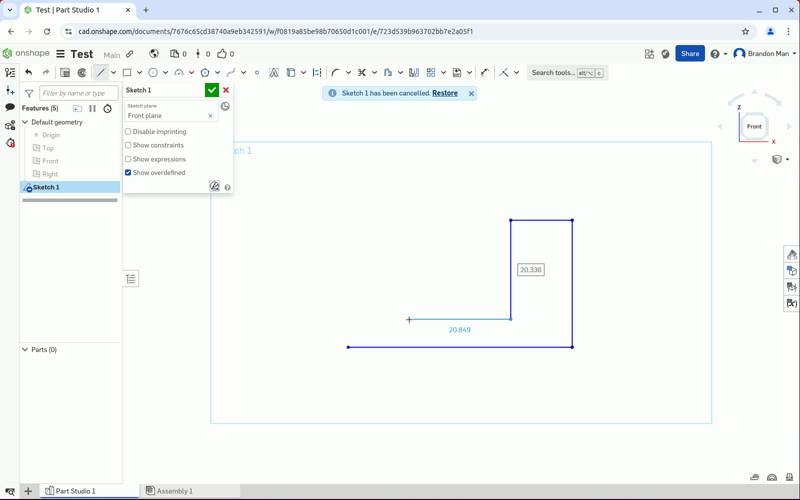
click(409, 319)
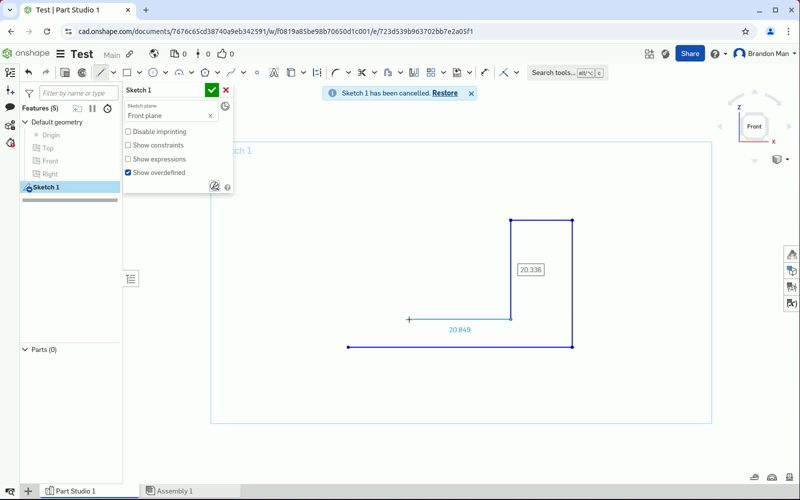
key_up(shift)
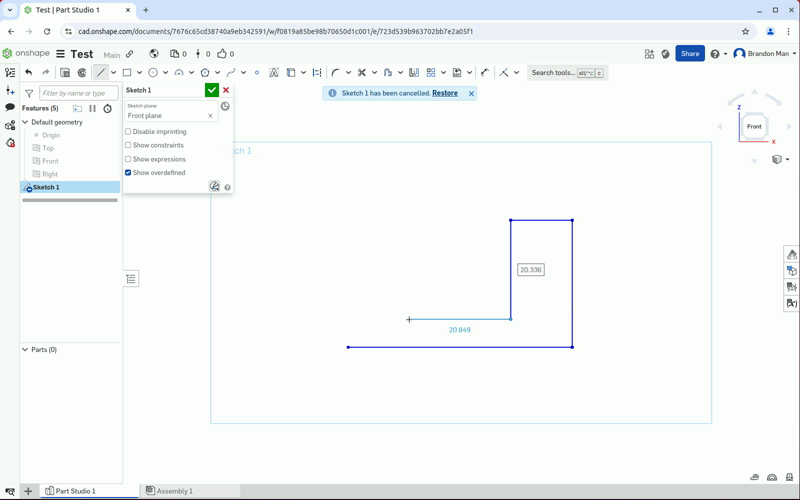
key_down(shift)
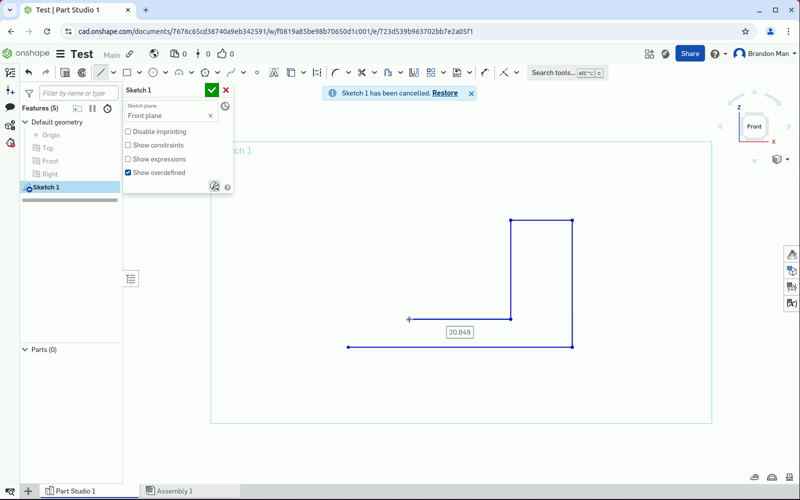
mouse_move(409, 220)
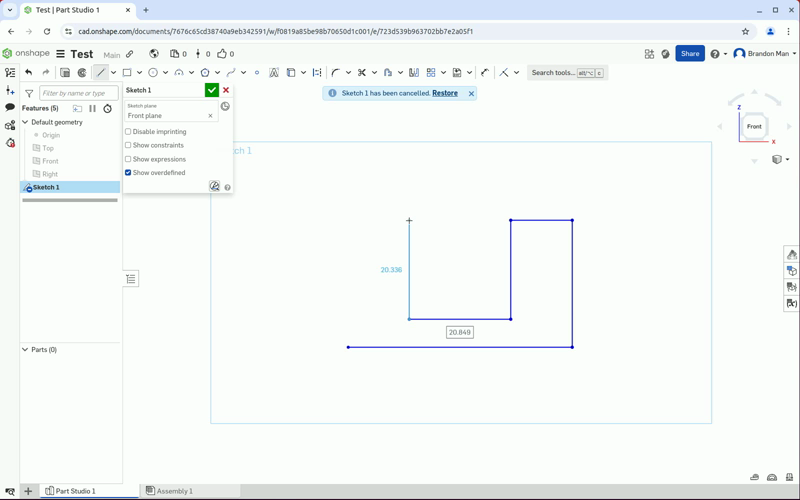
click(409, 220)
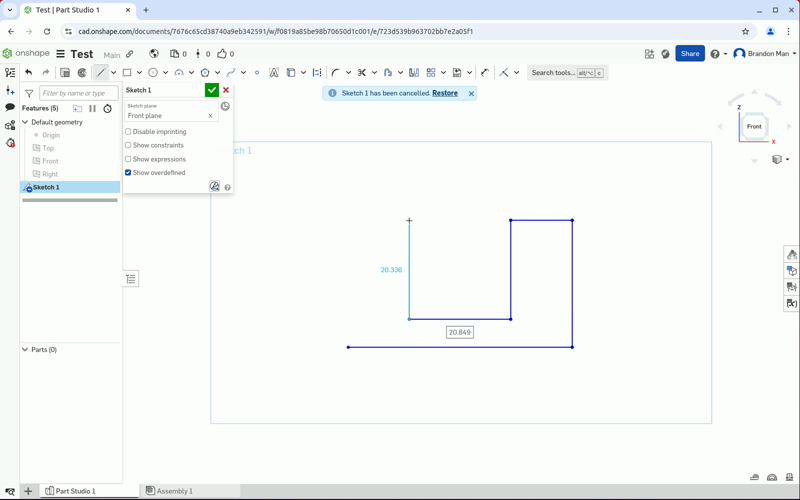
key_up(shift)
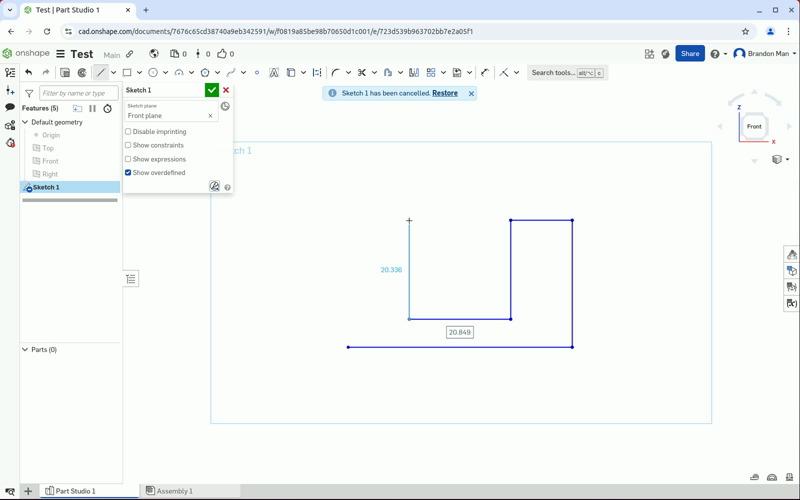
key_down(shift)
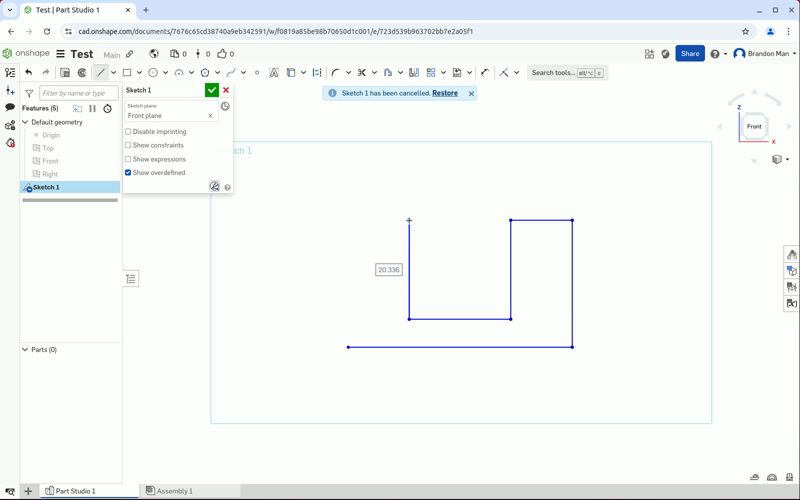
mouse_move(348, 220)
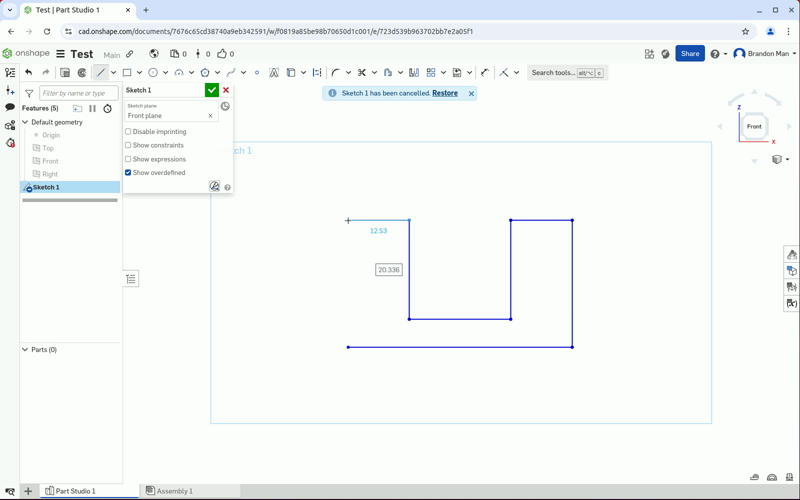
click(348, 220)
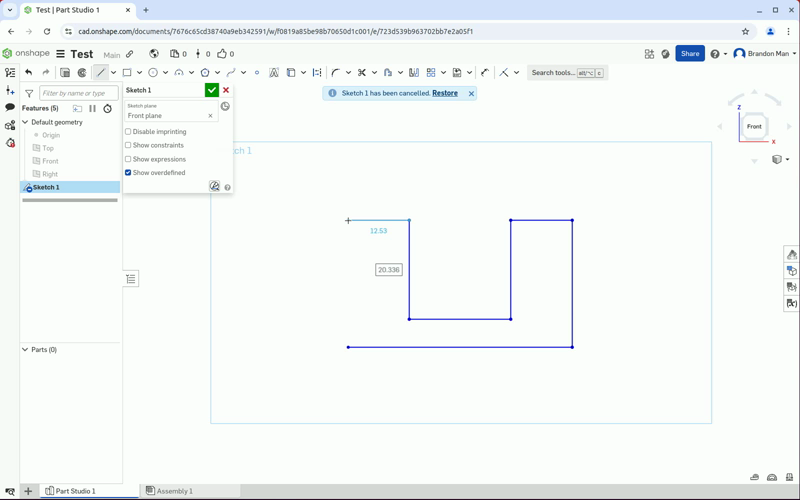
key_up(shift)
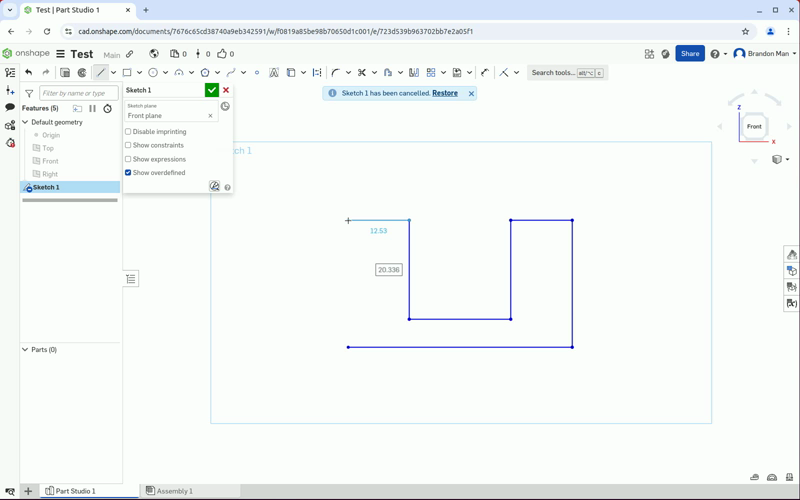
key_down(shift)
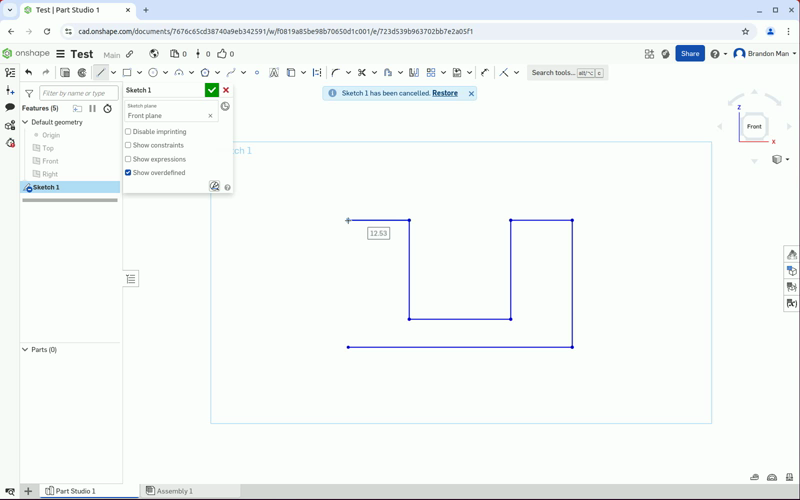
mouse_move(348, 347)
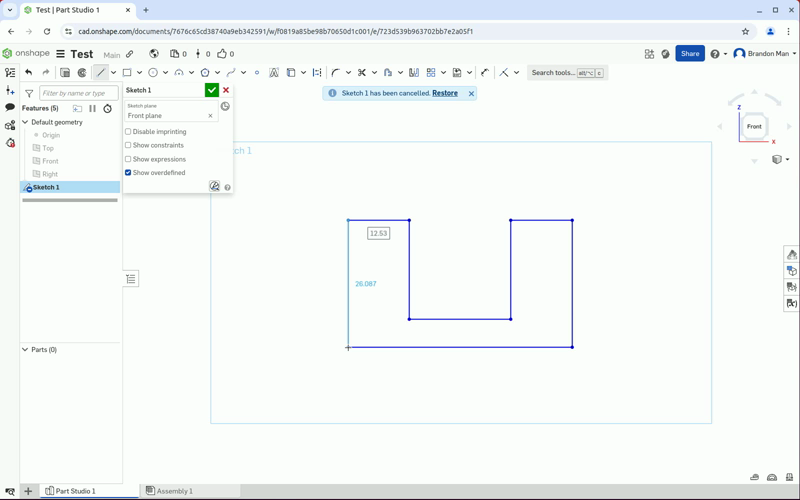
key_up(shift)
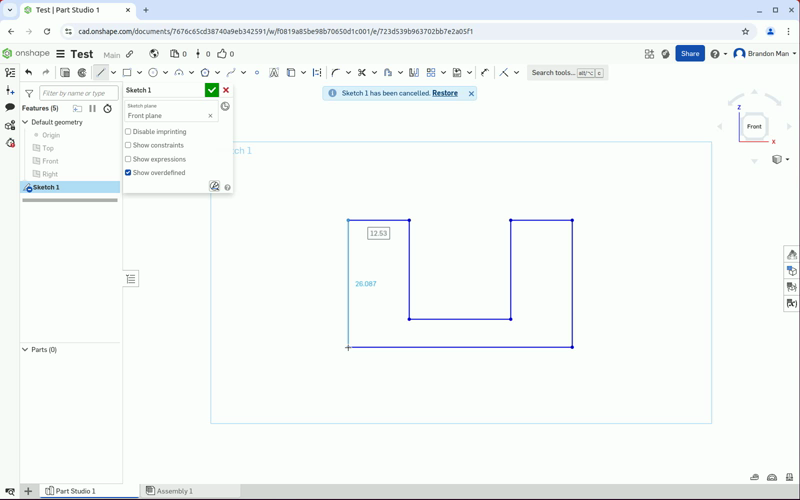
click(348, 347)
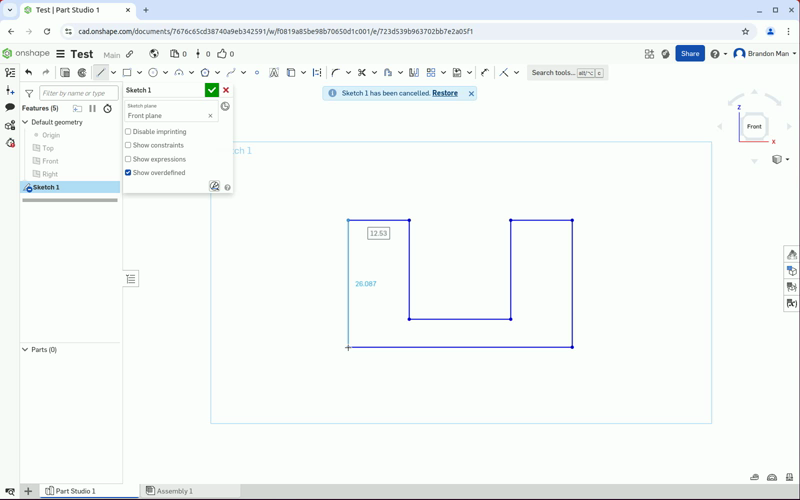
key(esc)
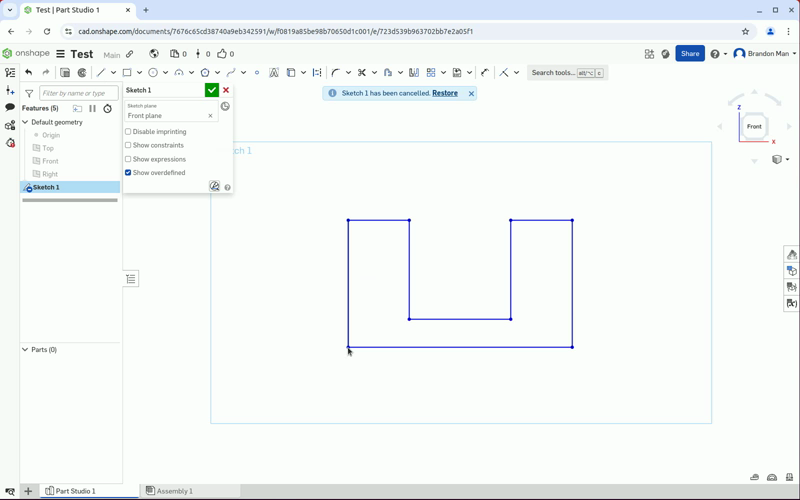
mouse_move(533, 292)
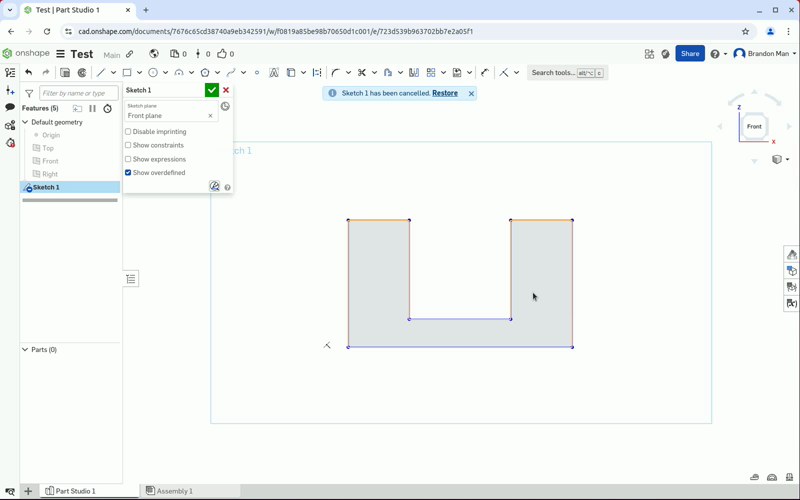
click(533, 292)
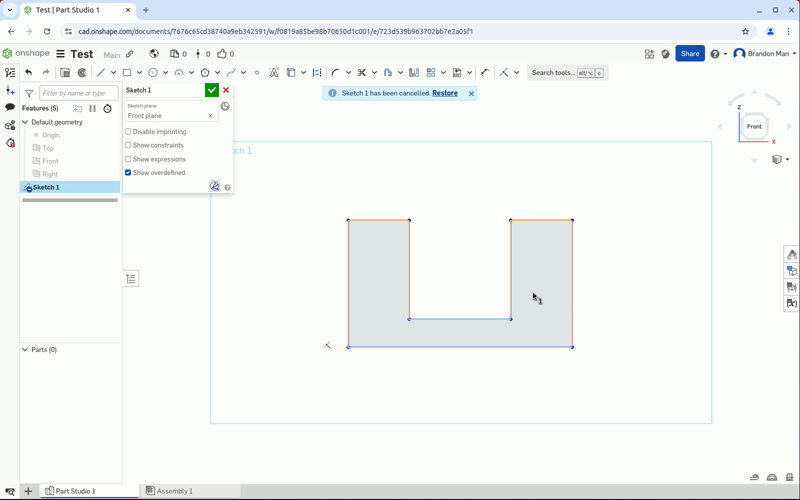
mouse_move(73, 352)
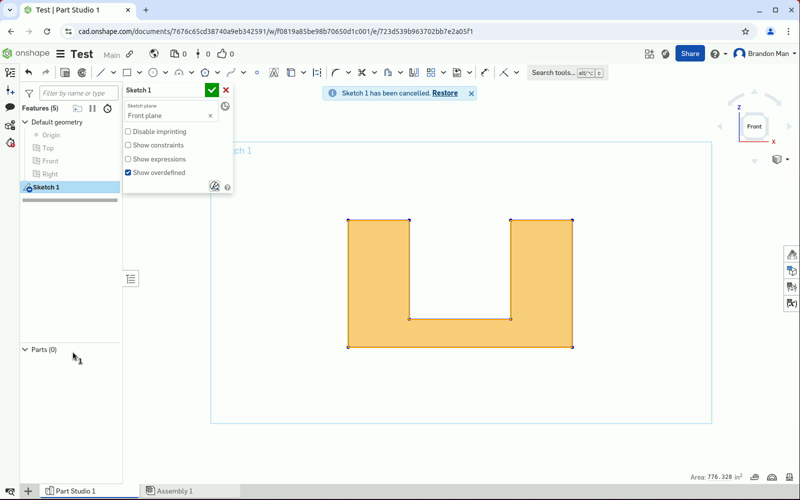
key(shift+y)
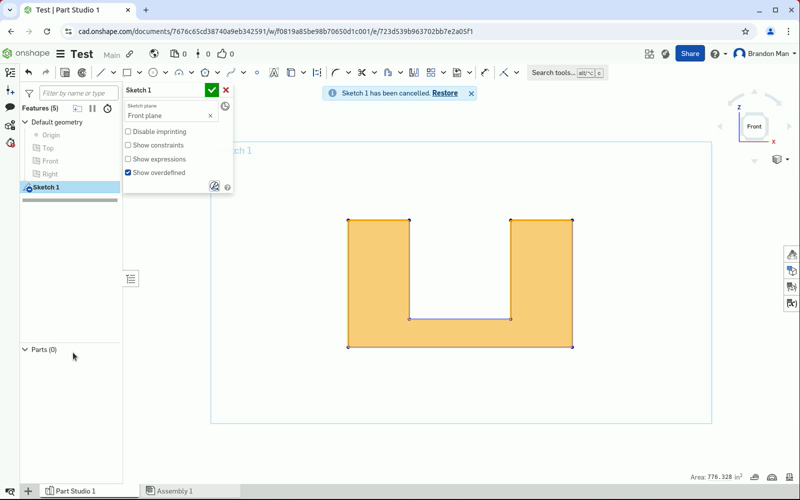
key(shift+e)
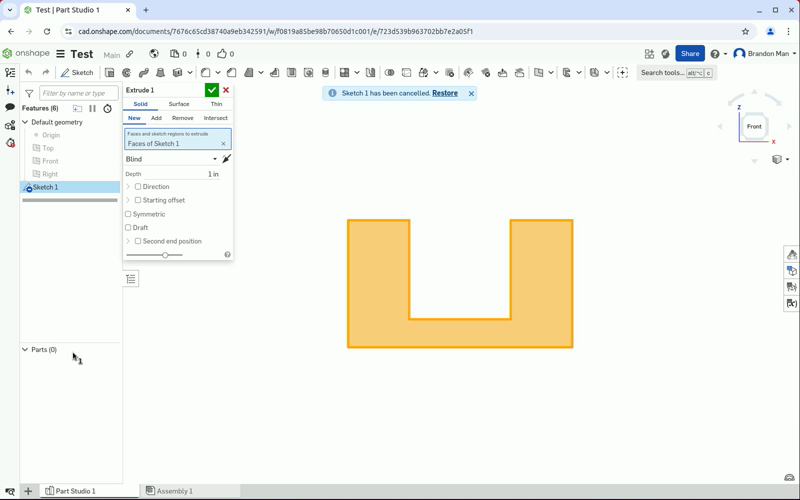
mouse_move(143, 106)
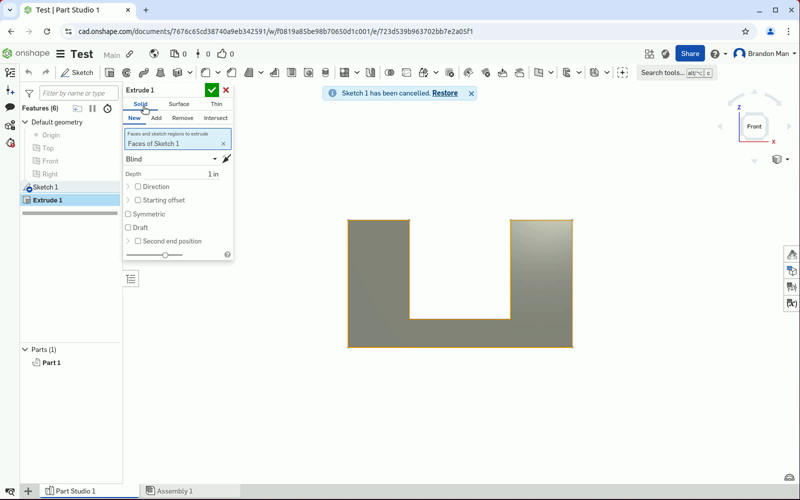
click(143, 106)
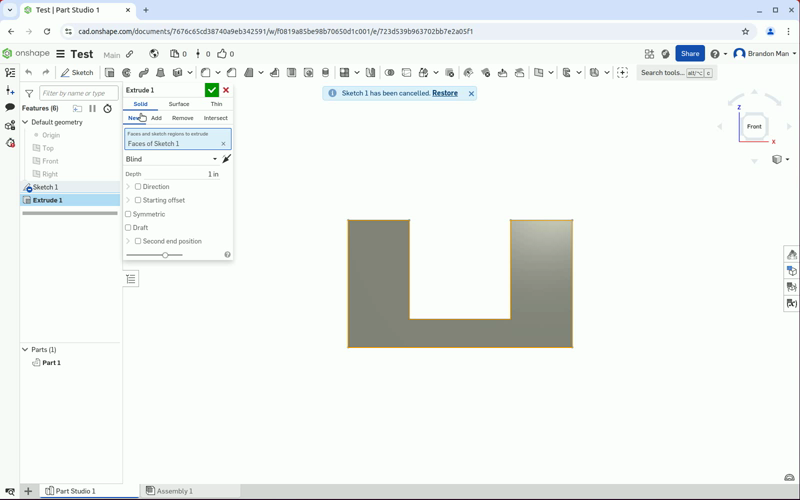
mouse_move(137, 120)
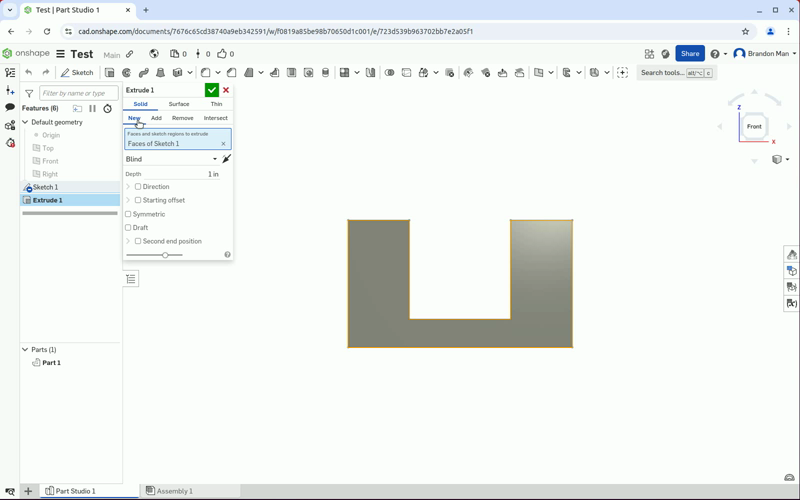
click(137, 120)
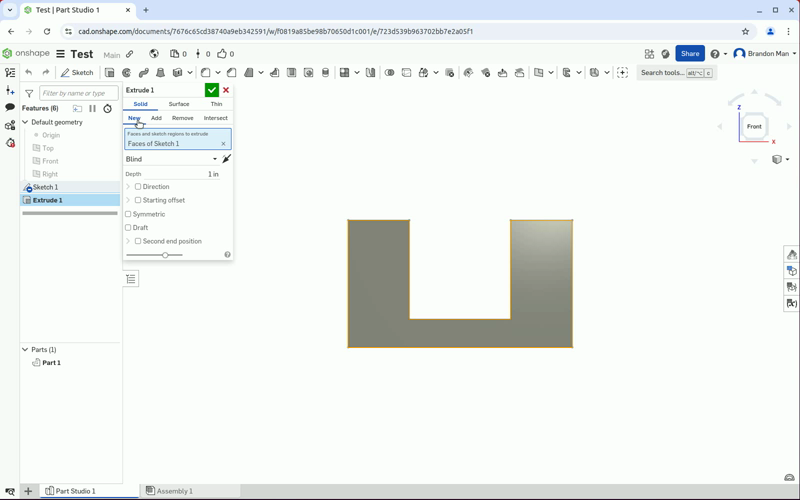
key(tab, 4)
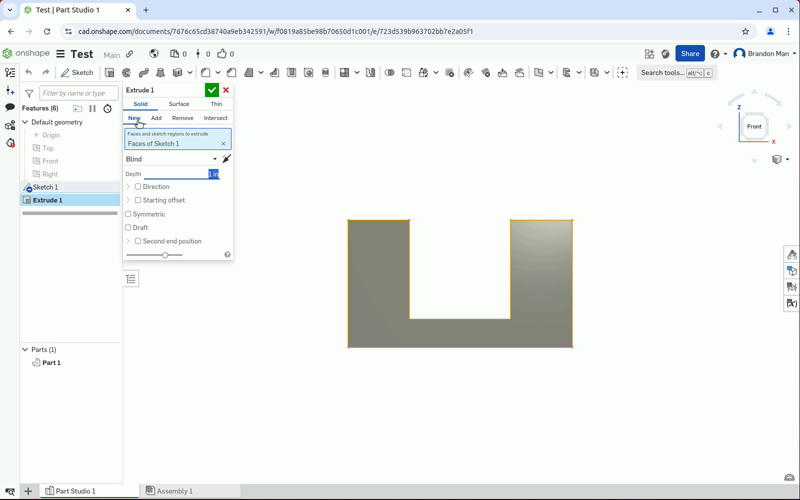
text(3.37)
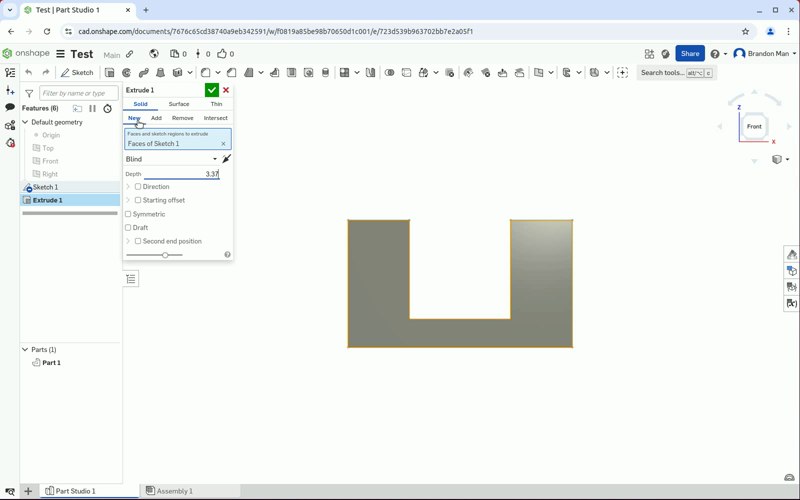
key(enter)
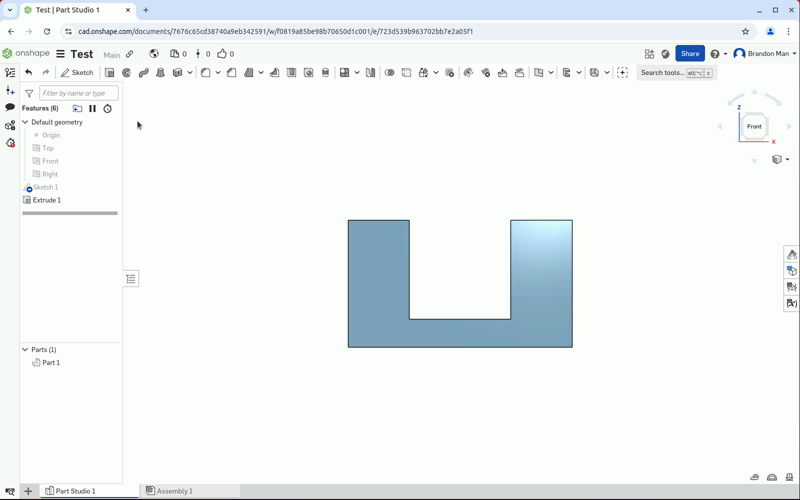
key(shift+h)
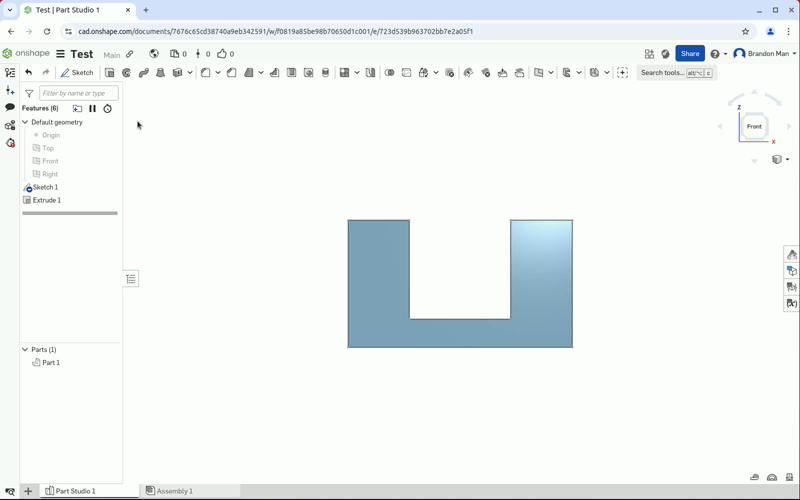
key(shift+h)
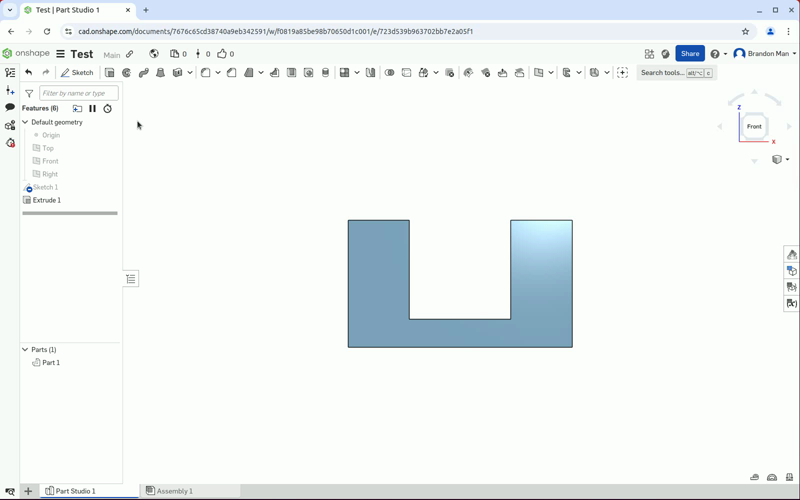
mouse_move(73, 189)
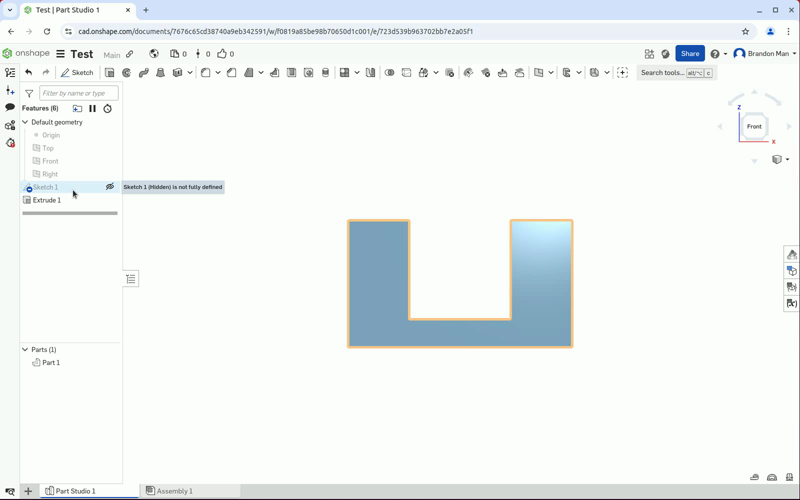
click(73, 189)
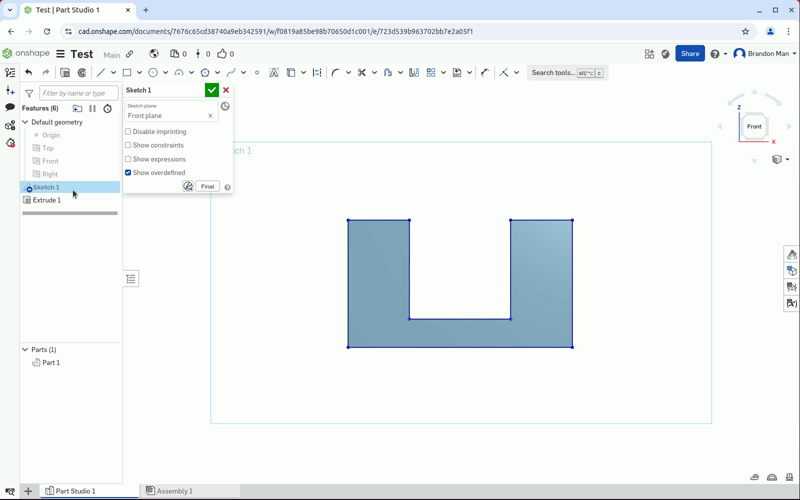
mouse_move(229, 92)
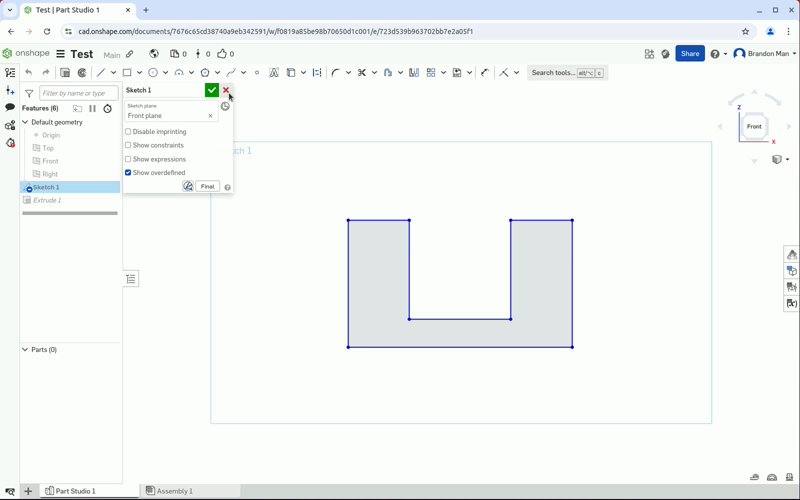
click(229, 92)
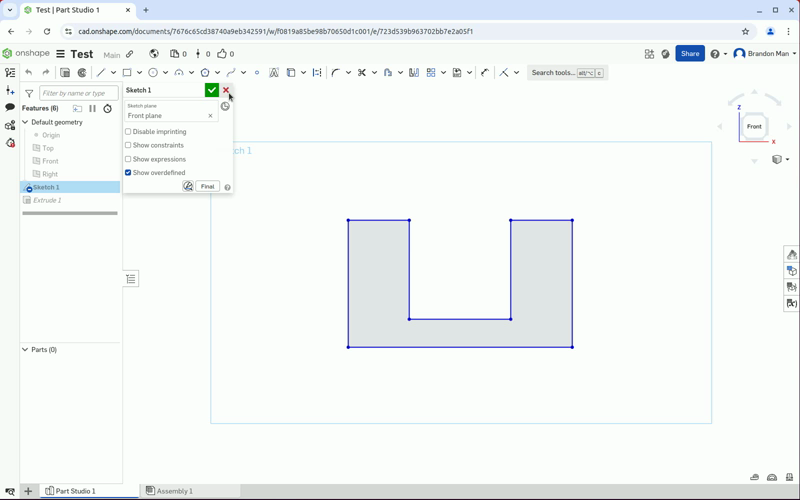
key(shift+s)
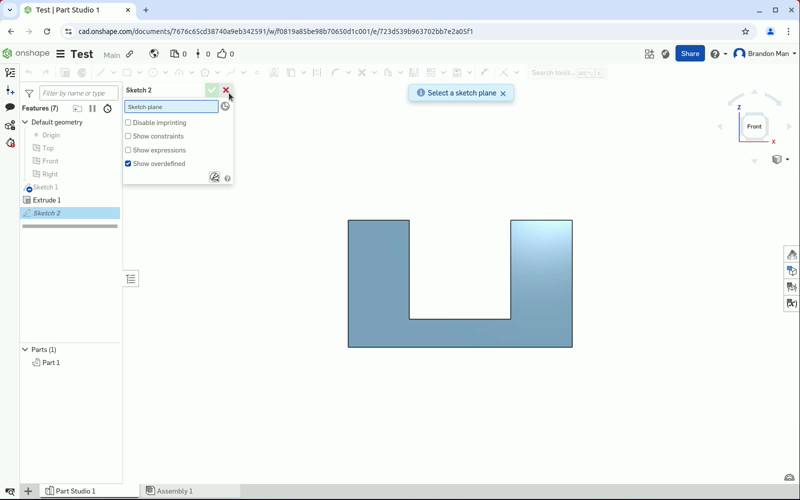
mouse_move(73, 163)
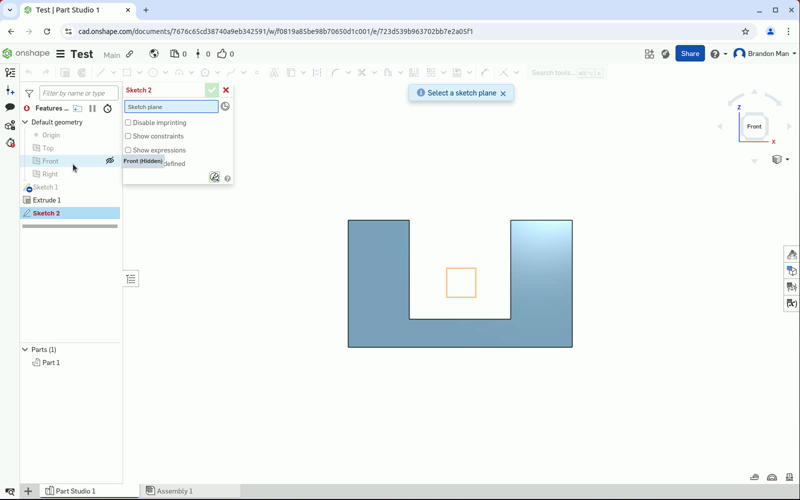
click(73, 163)
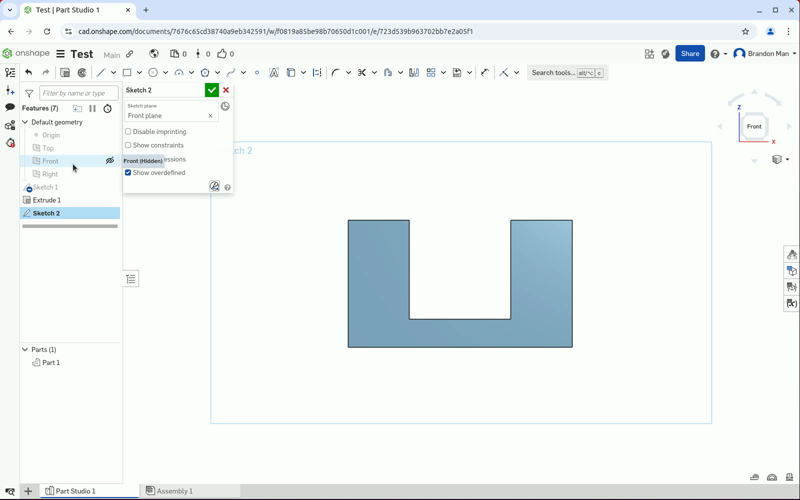
mouse_move(73, 352)
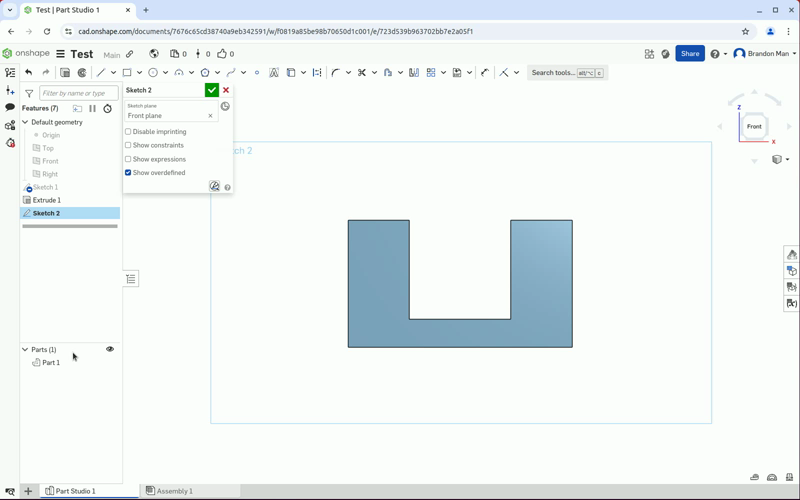
key(y)
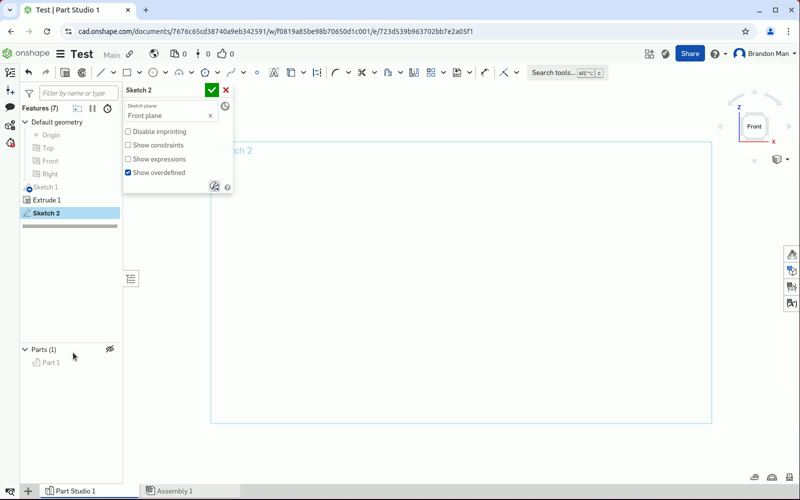
key(l)
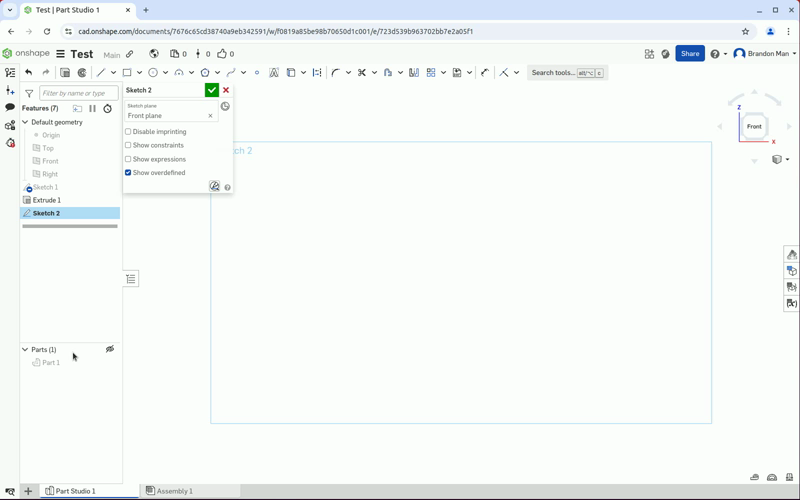
key_down(shift)
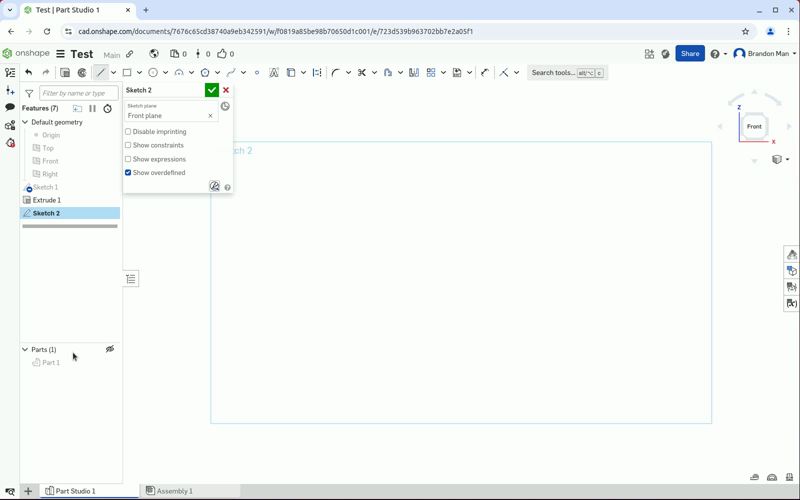
mouse_move(348, 347)
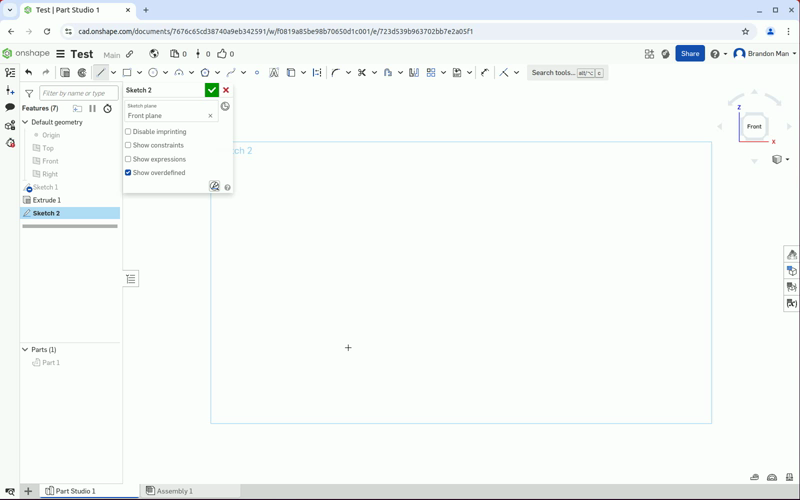
click(348, 347)
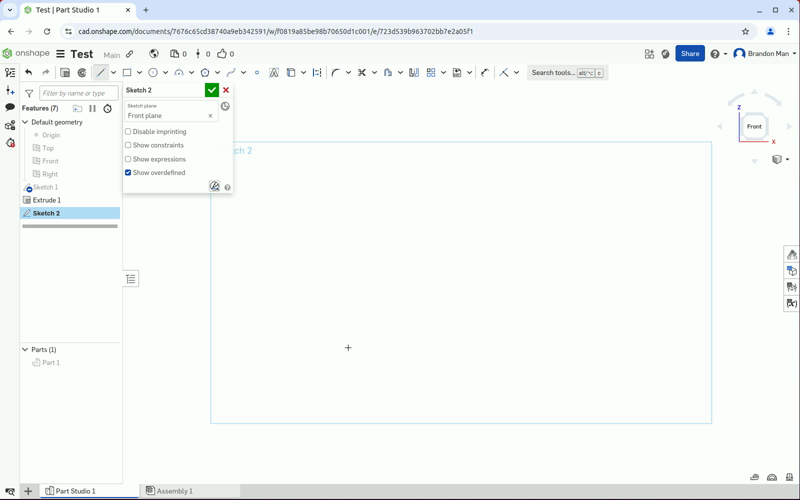
key_up(shift)
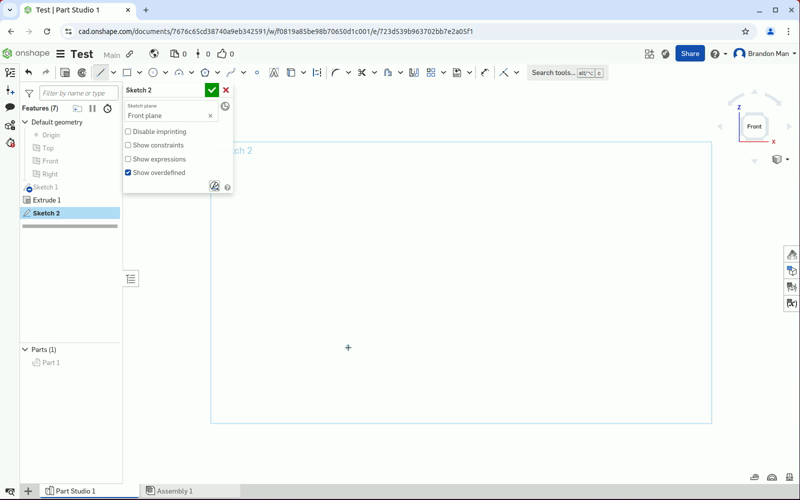
key_down(shift)
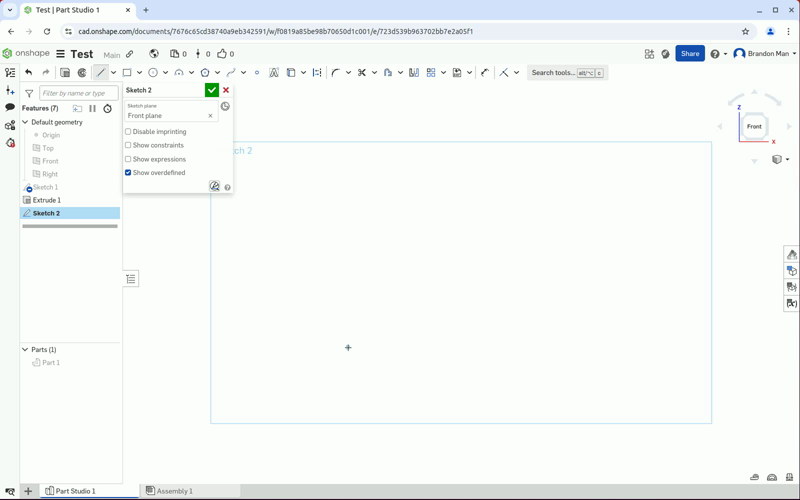
mouse_move(572, 347)
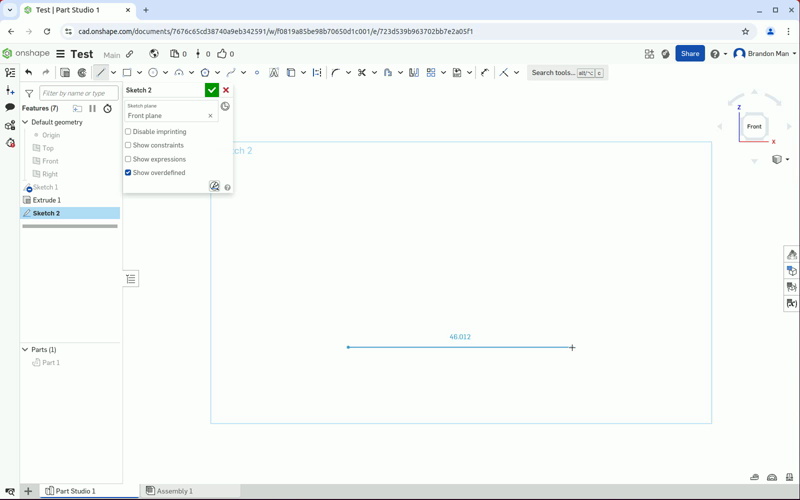
click(572, 347)
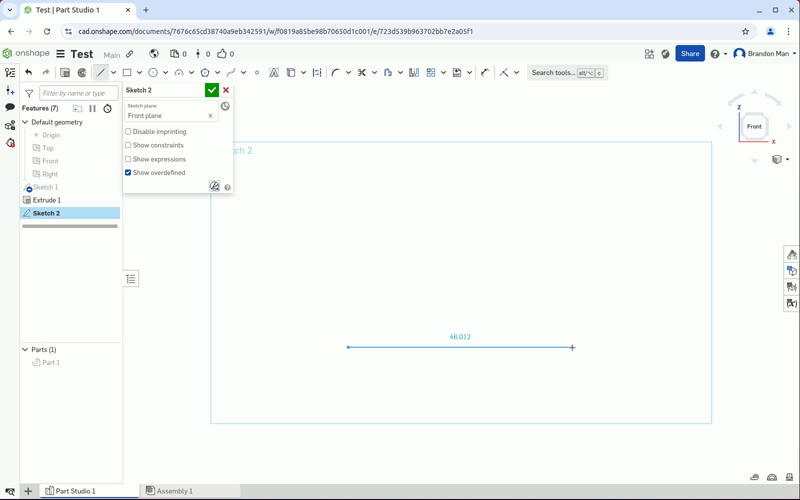
key_up(shift)
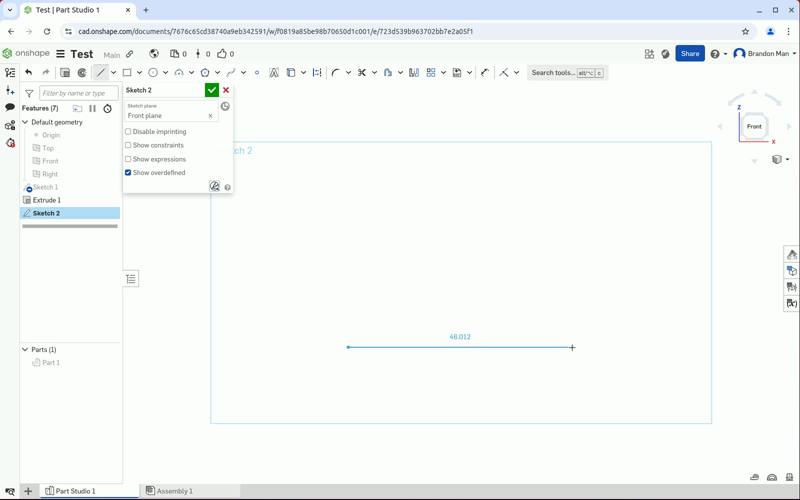
key_down(shift)
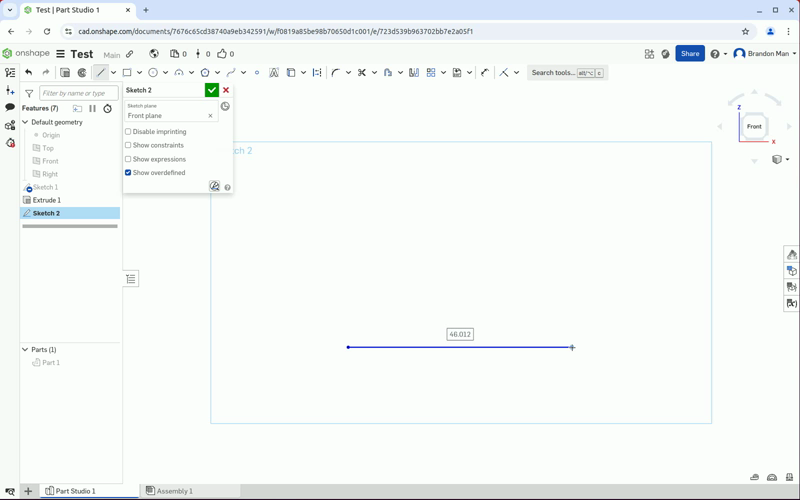
mouse_move(572, 220)
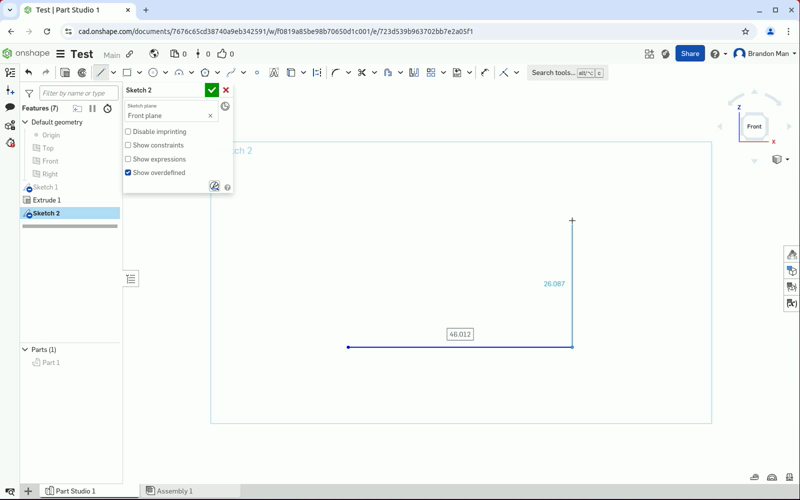
click(572, 220)
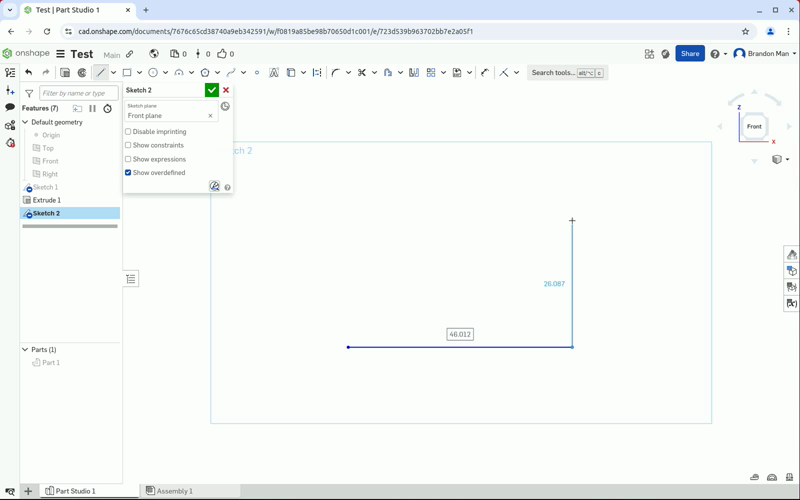
key_up(shift)
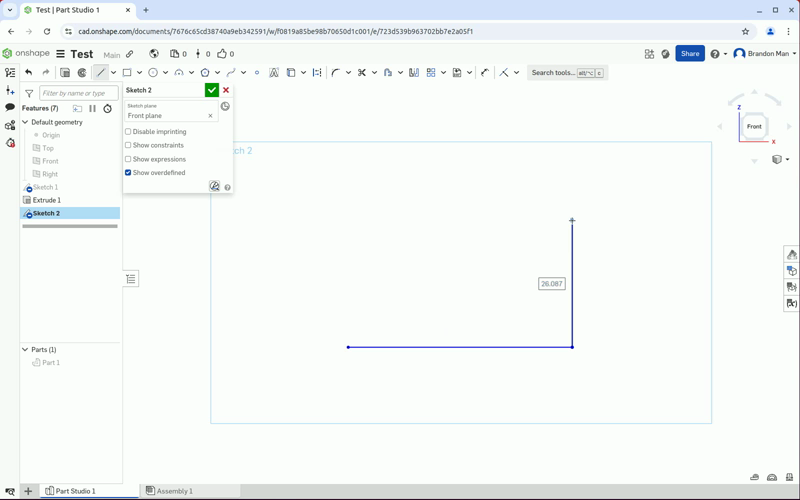
key_down(shift)
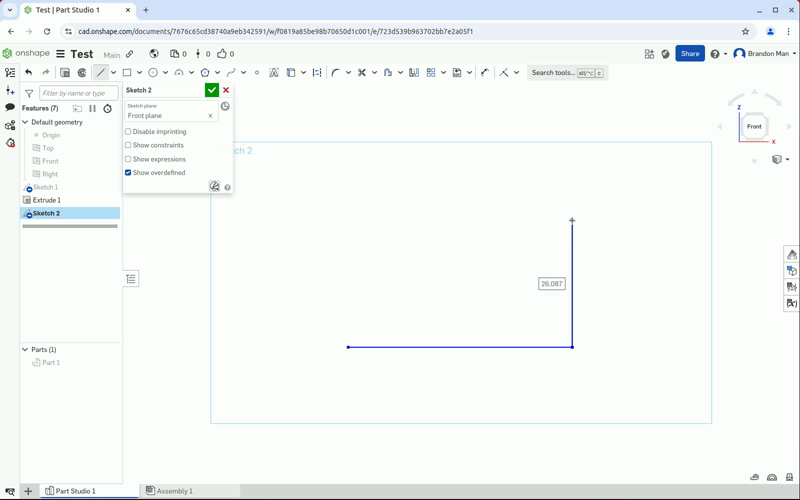
mouse_move(510, 220)
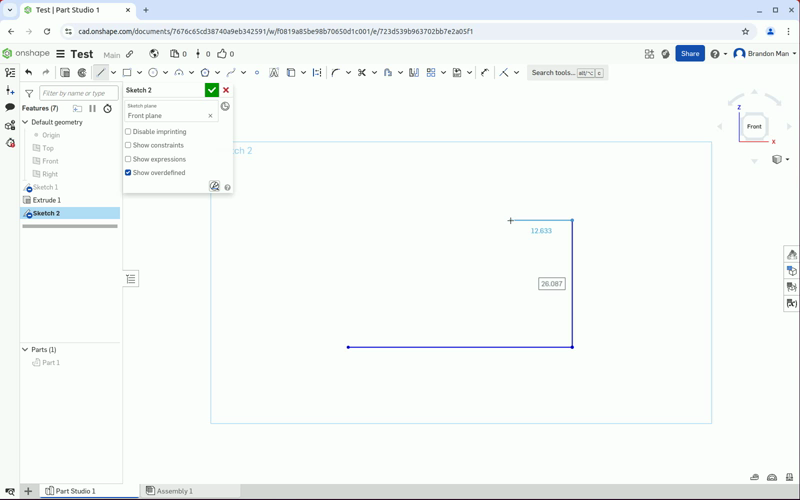
click(510, 220)
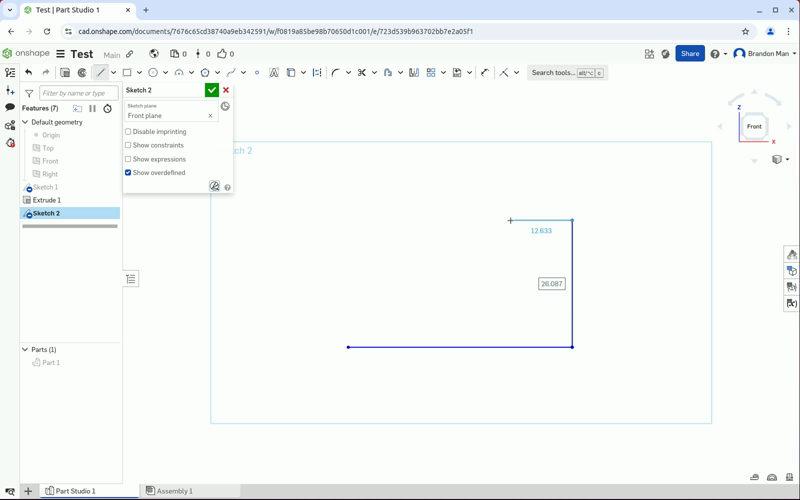
key_up(shift)
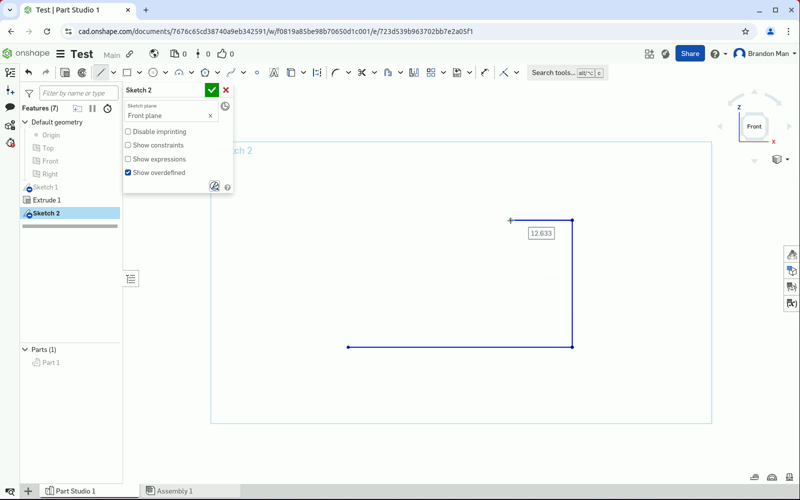
key_down(shift)
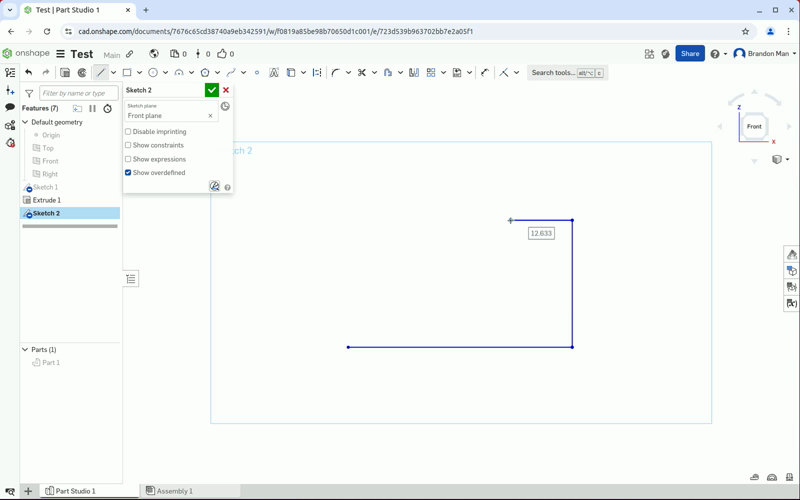
mouse_move(510, 319)
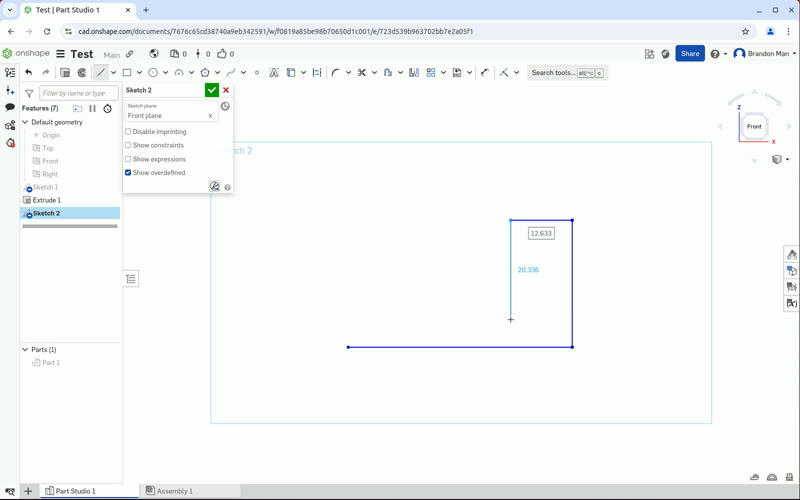
click(510, 319)
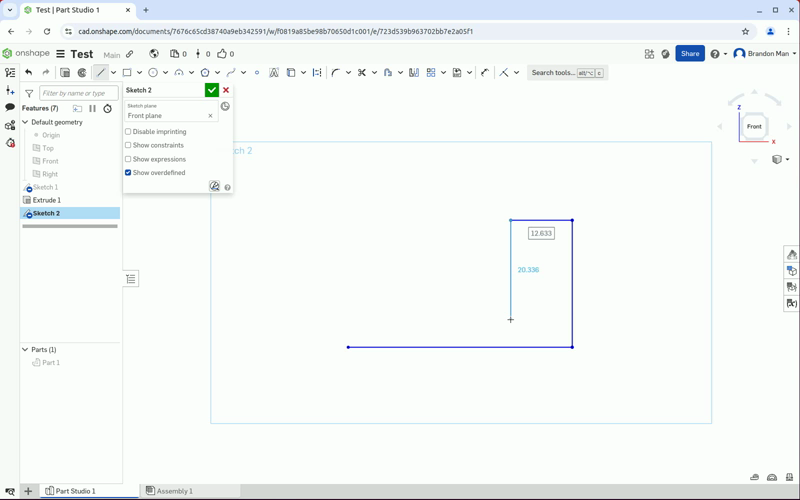
key_up(shift)
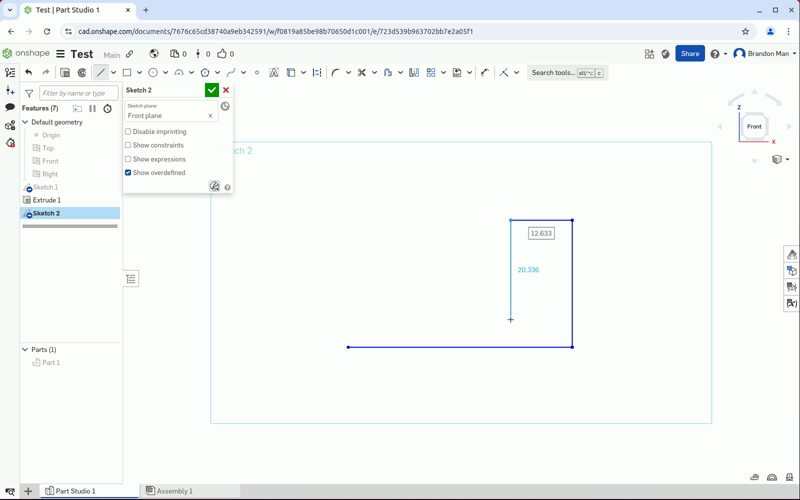
key_down(shift)
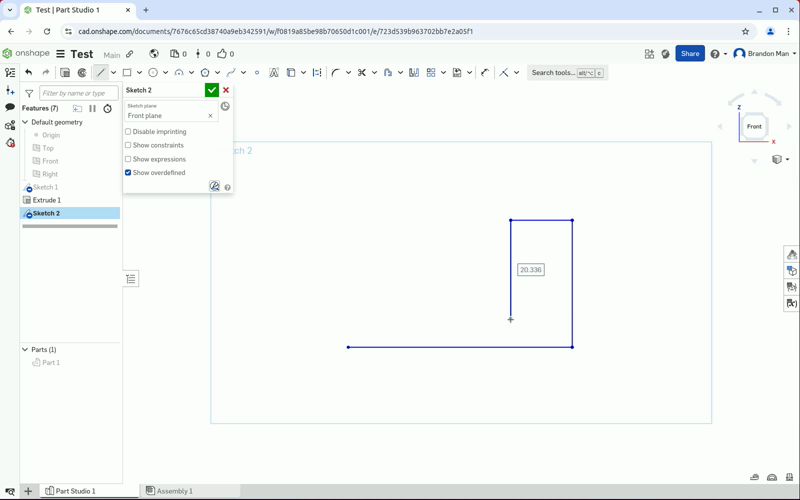
mouse_move(409, 319)
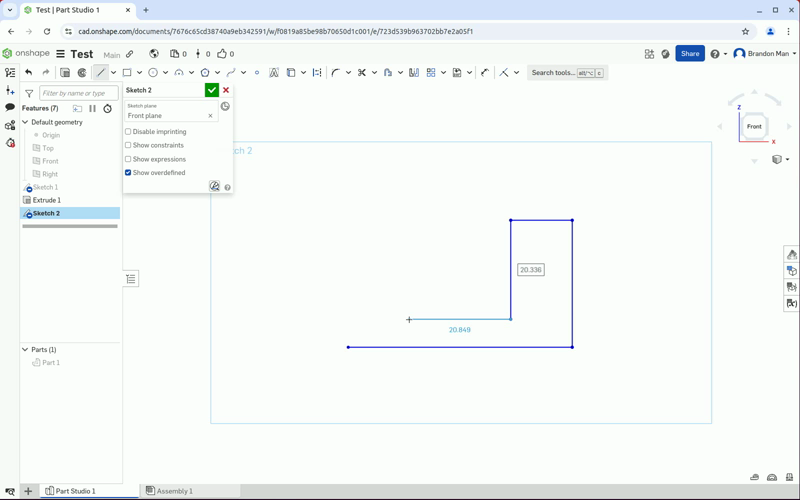
click(409, 319)
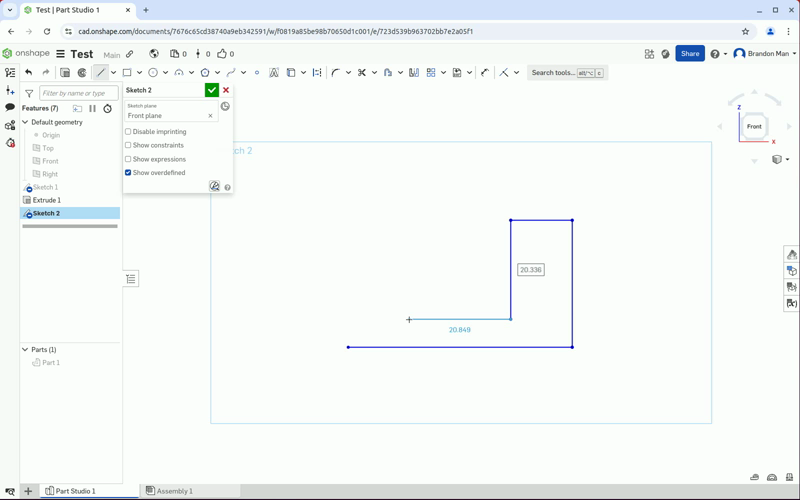
key_up(shift)
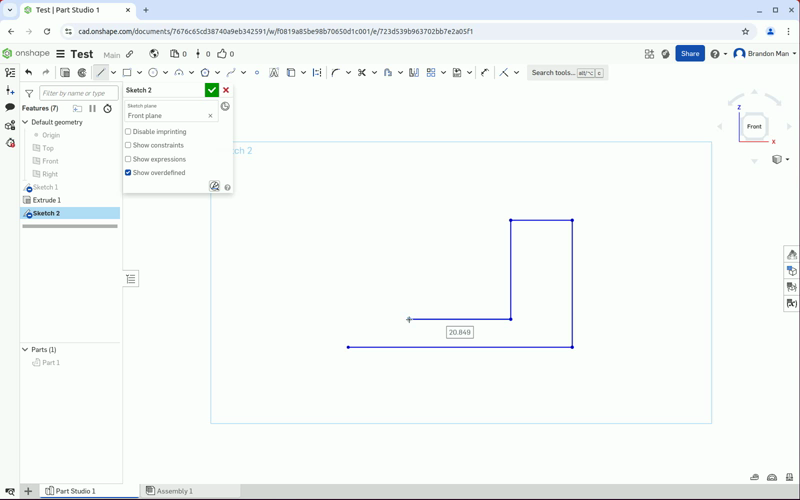
key_down(shift)
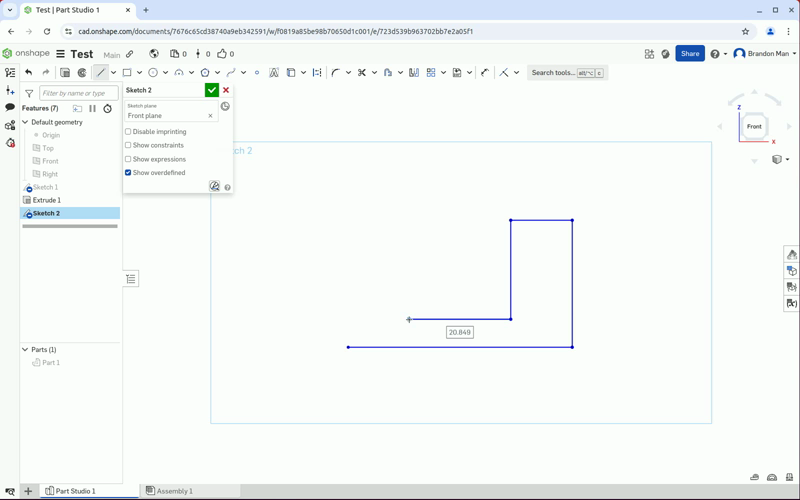
mouse_move(409, 220)
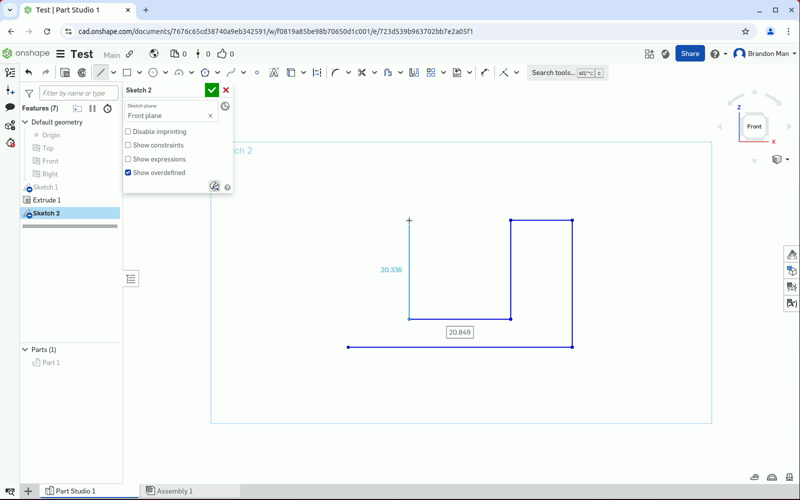
click(409, 220)
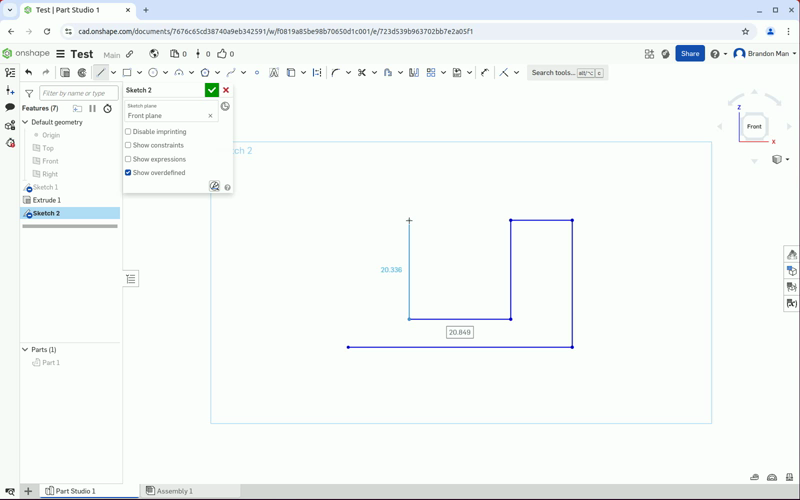
key_up(shift)
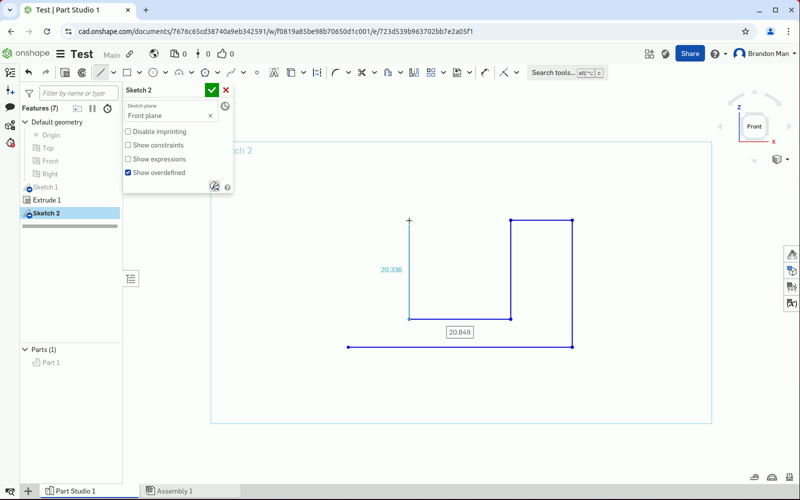
key_down(shift)
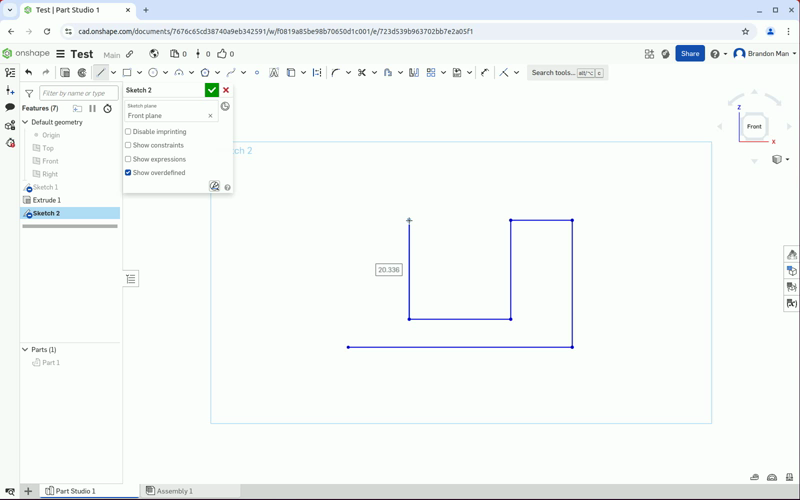
mouse_move(348, 220)
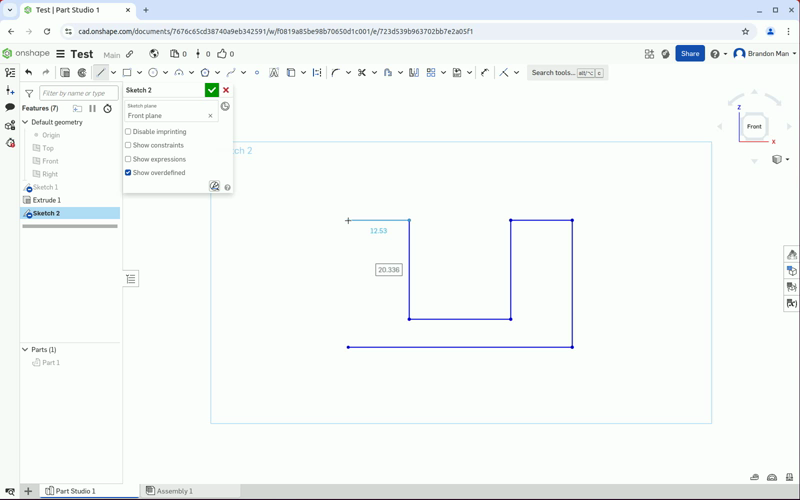
click(348, 220)
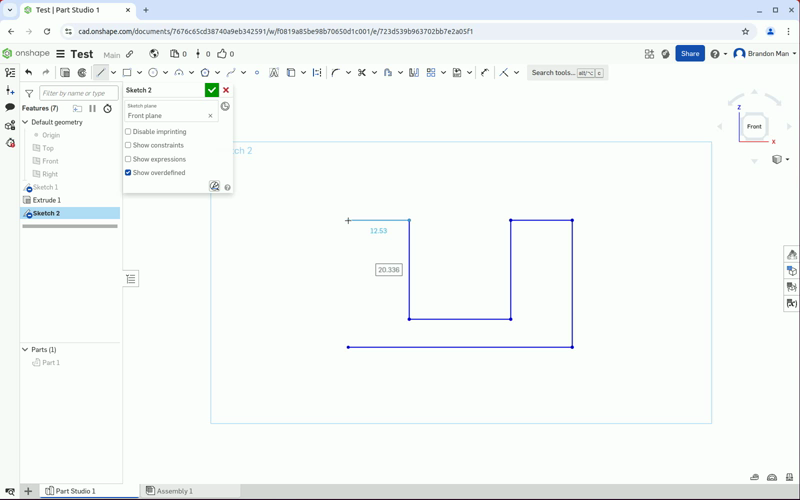
key_up(shift)
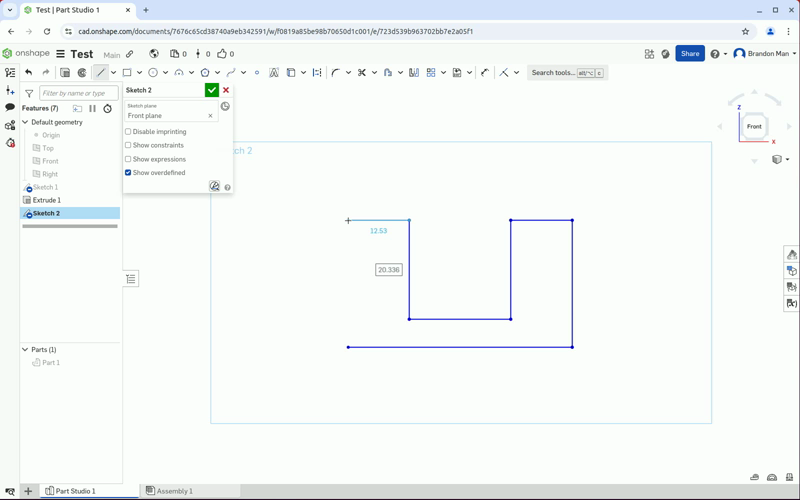
key_down(shift)
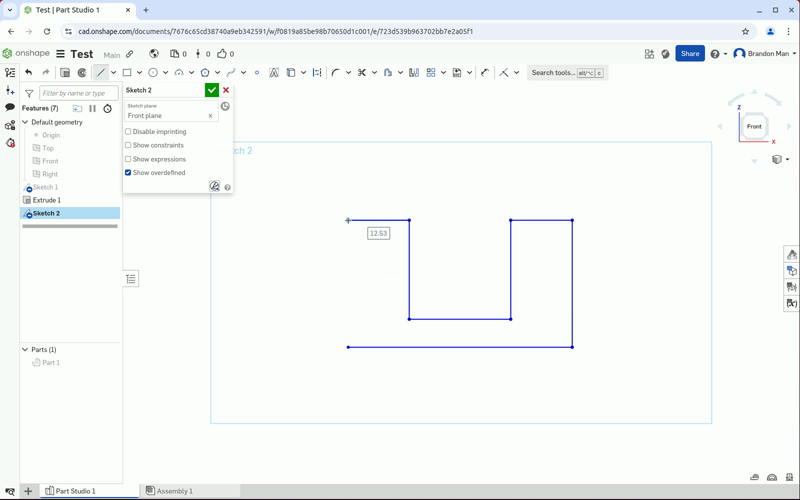
mouse_move(348, 347)
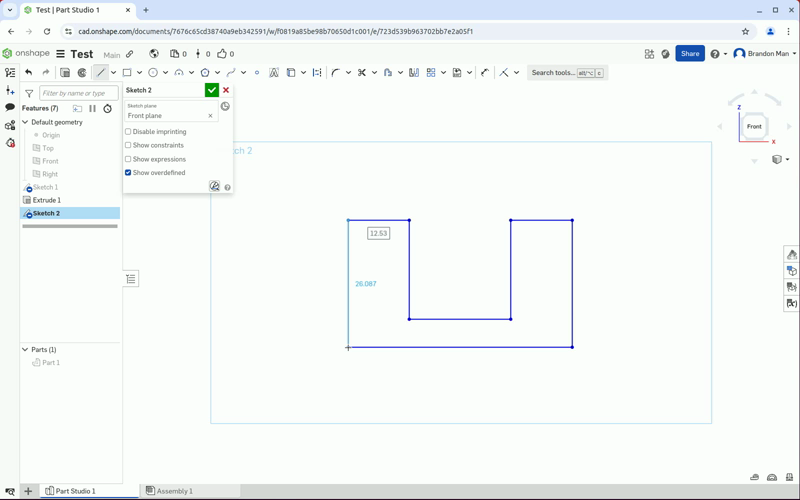
key_up(shift)
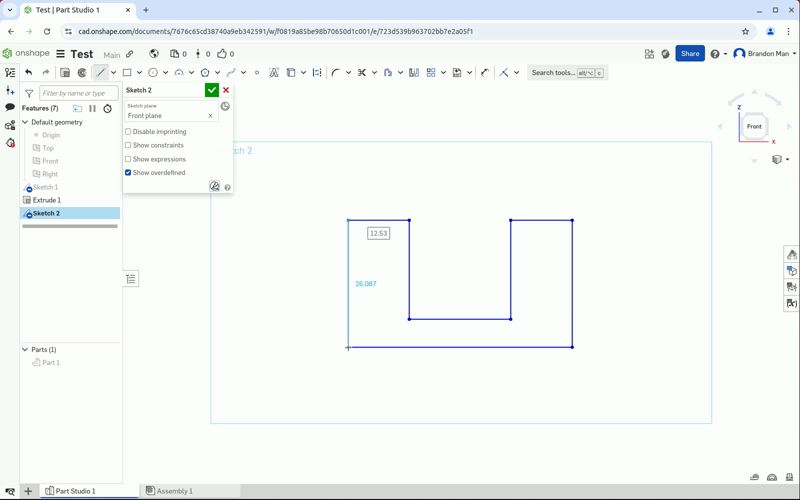
click(348, 347)
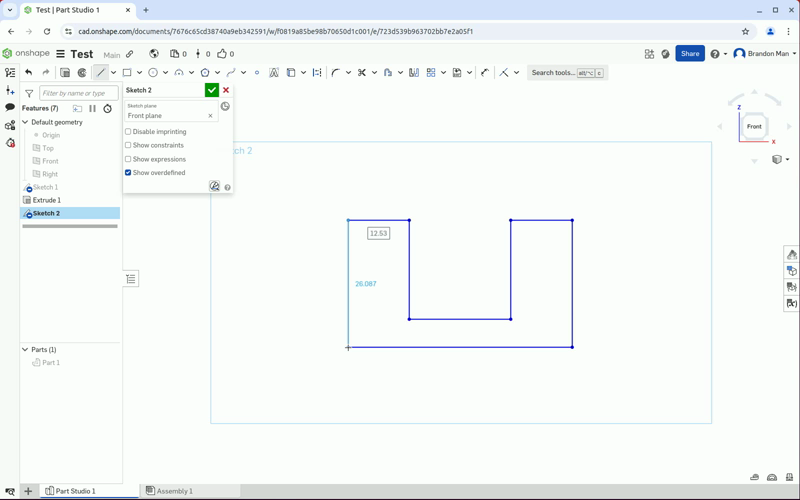
key(esc)
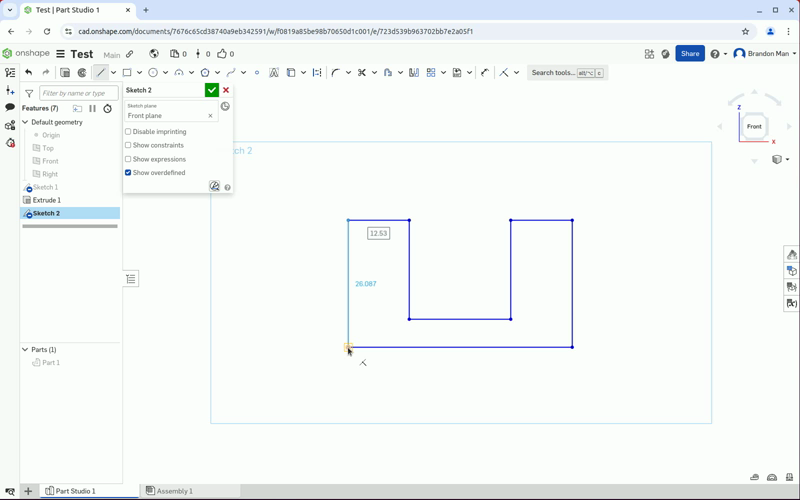
mouse_move(362, 254)
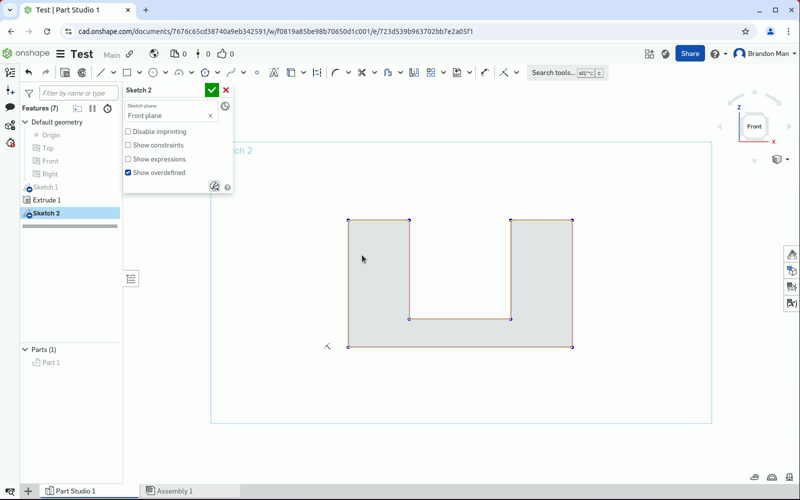
click(362, 254)
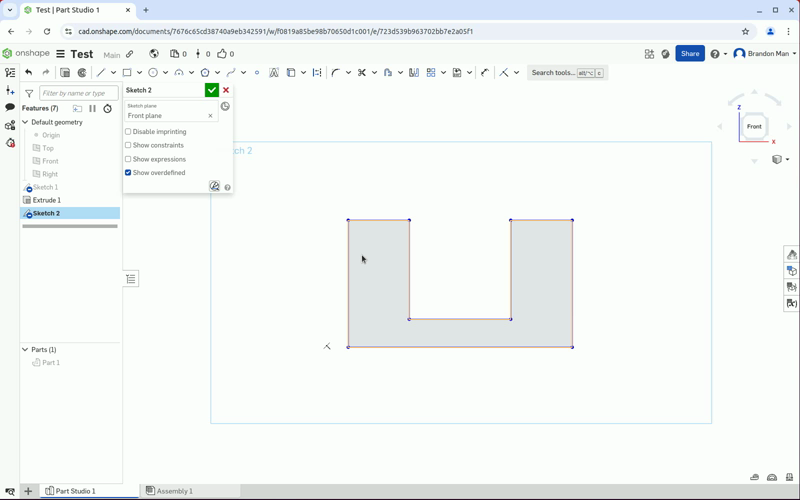
mouse_move(73, 352)
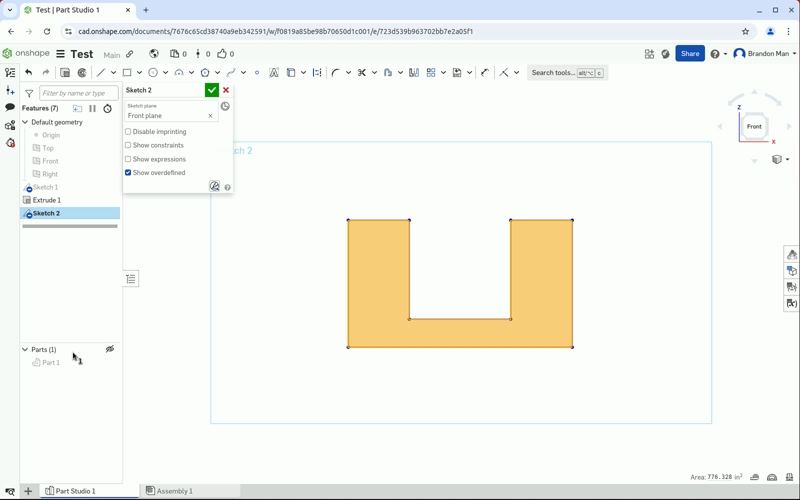
key(shift+y)
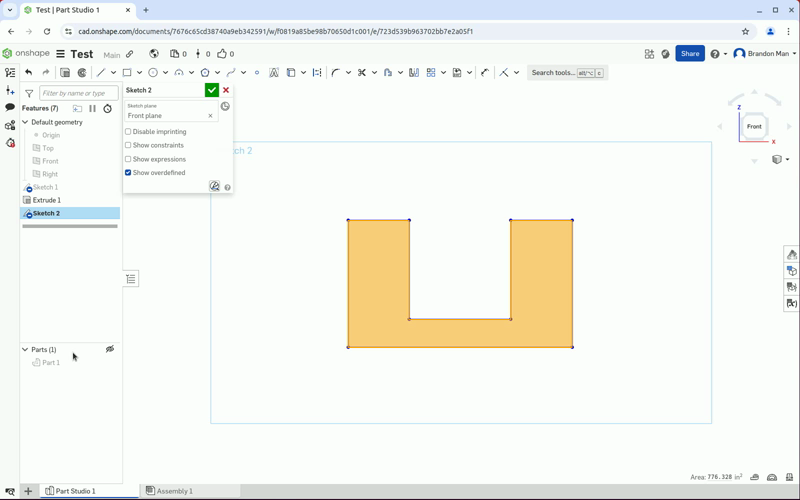
key(shift+e)
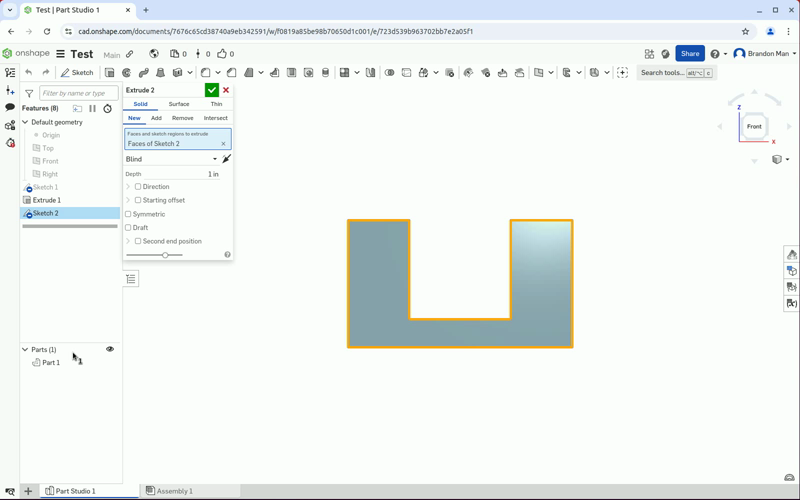
mouse_move(143, 106)
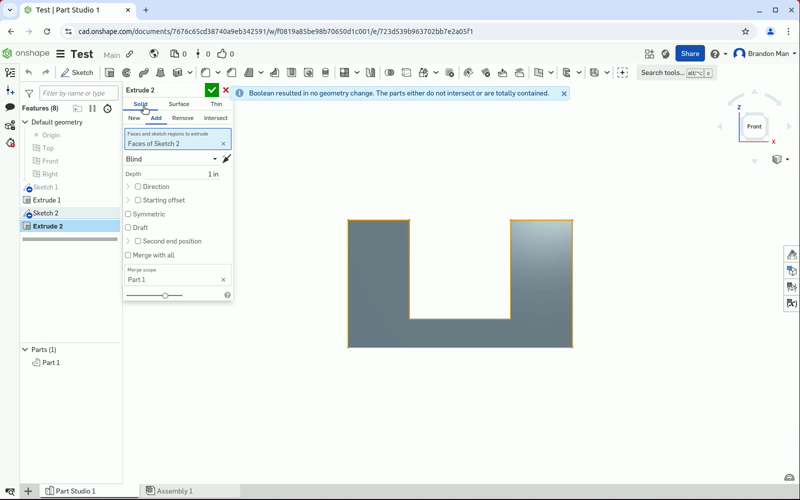
click(143, 106)
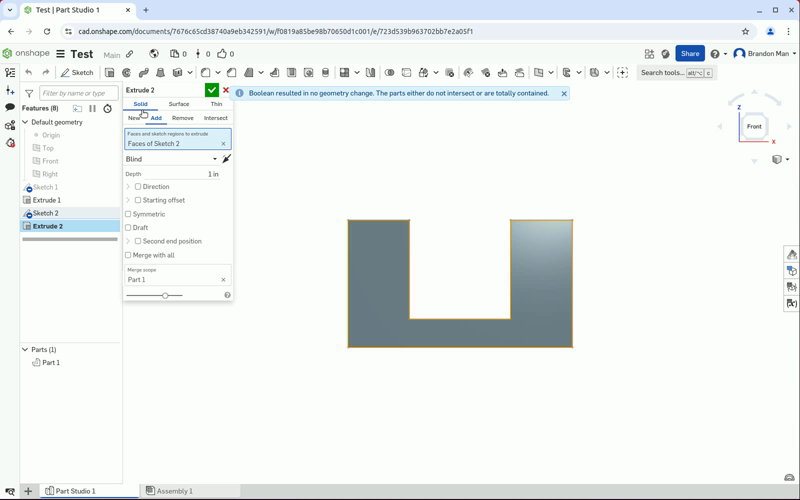
mouse_move(137, 120)
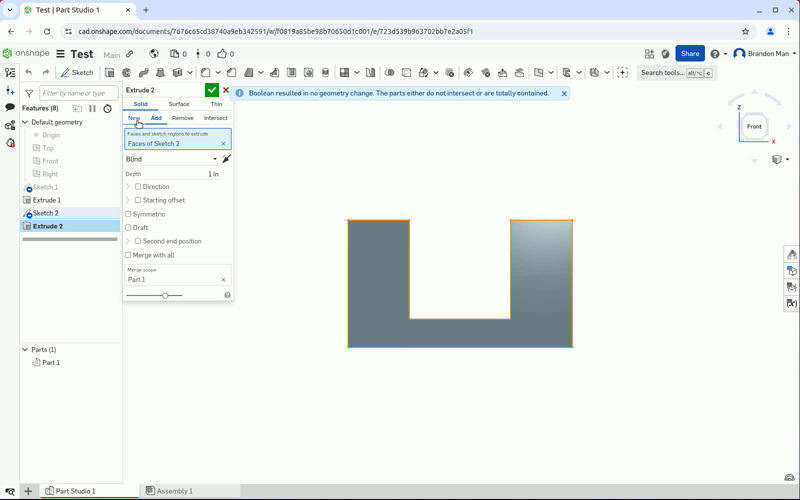
click(137, 120)
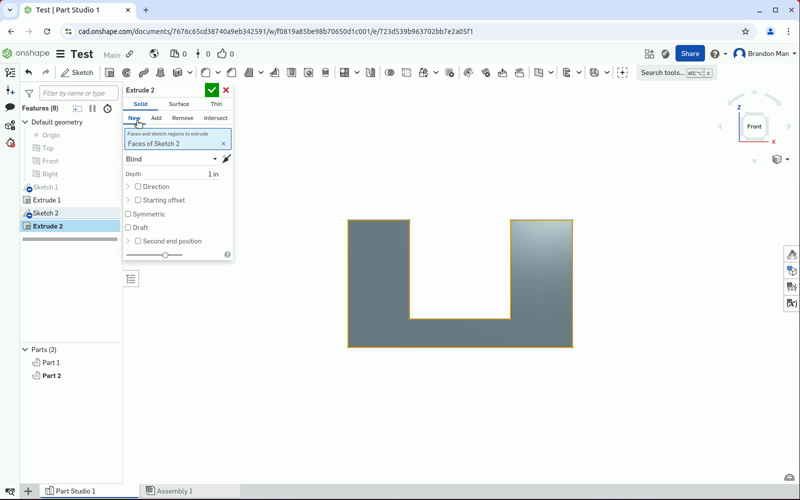
key(tab, 4)
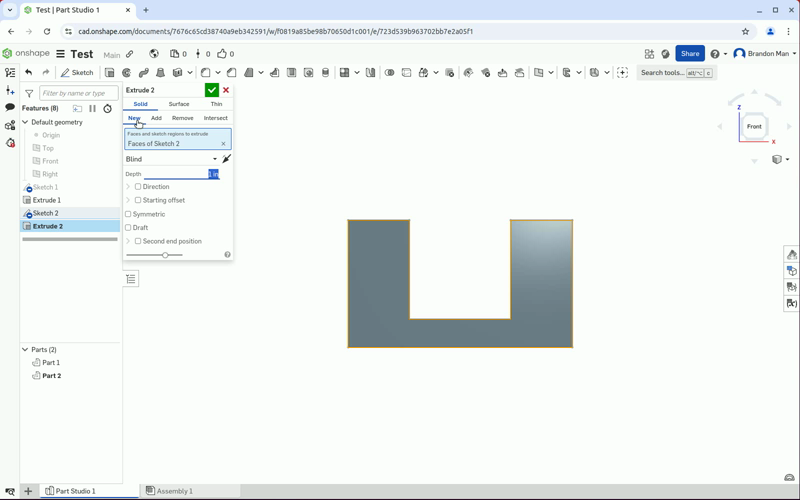
text(3.37)
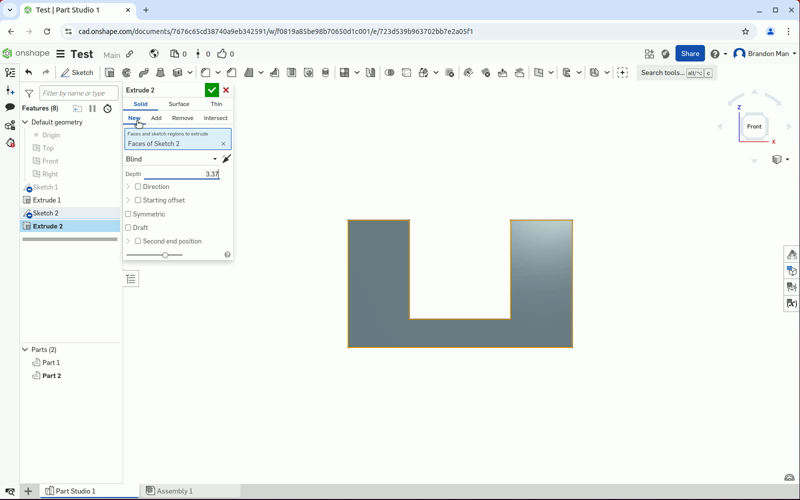
key(enter)
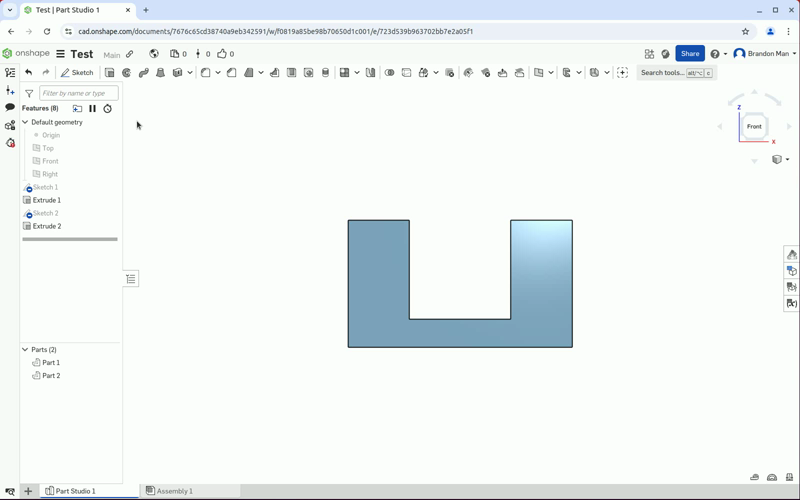
key(shift+h)
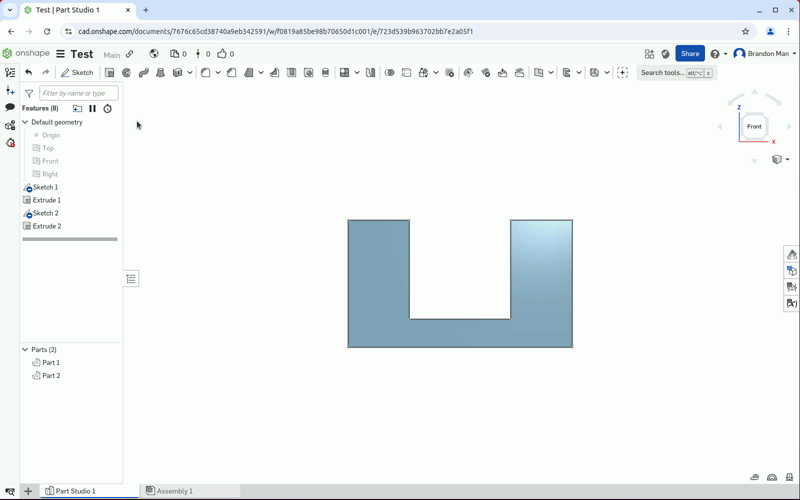
key(shift+h)
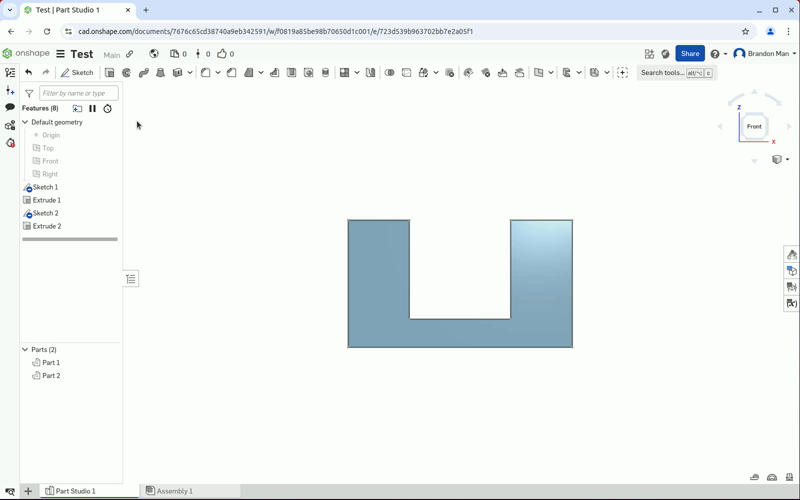
key(shift+7)
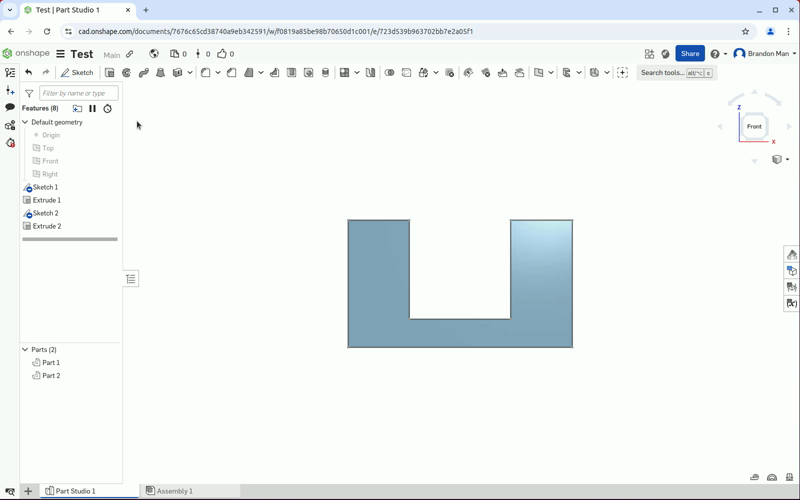
key(left, 2)
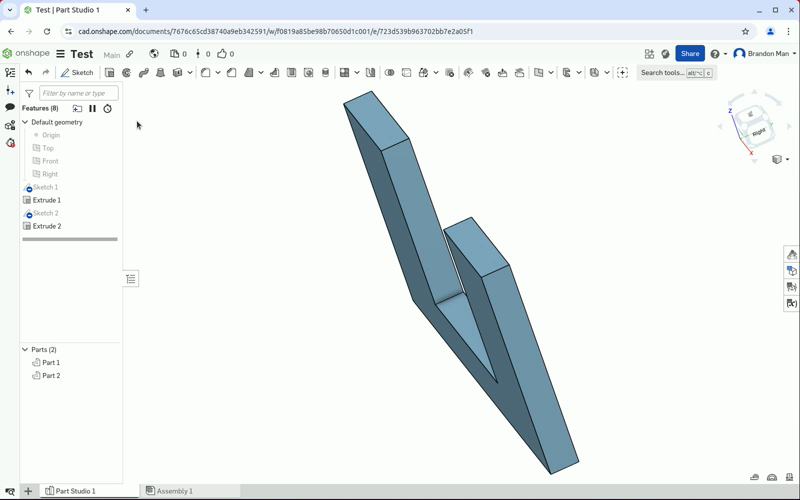
key(down, 2)
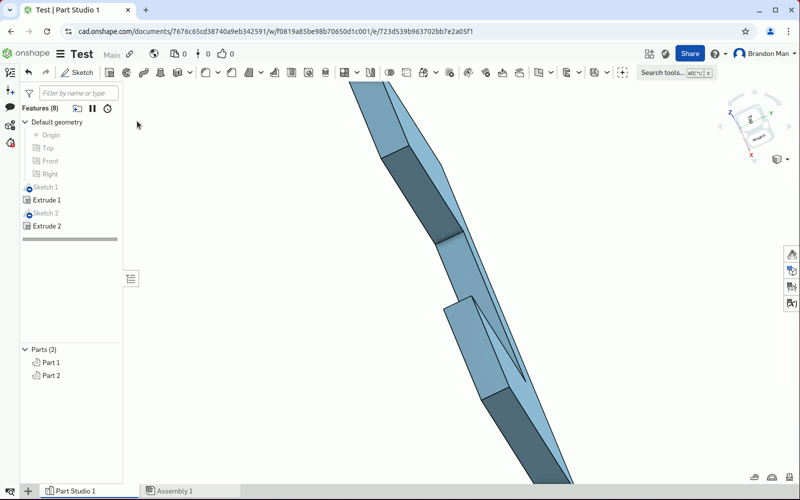
key(up, 2)
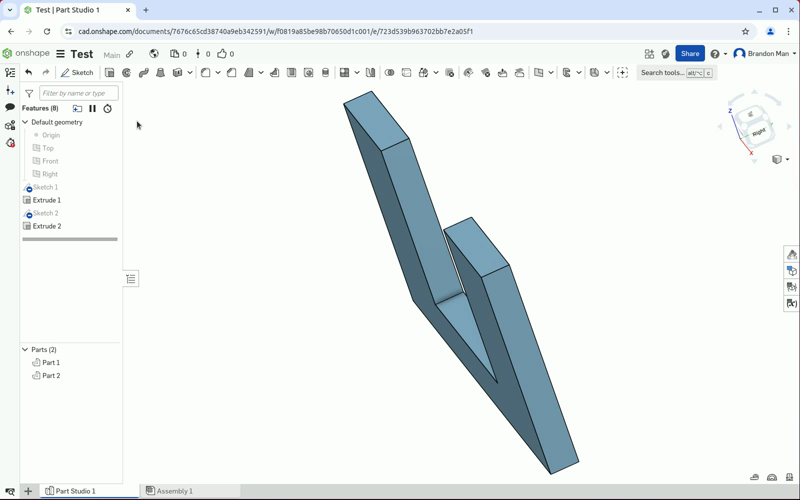
key(right, 2)
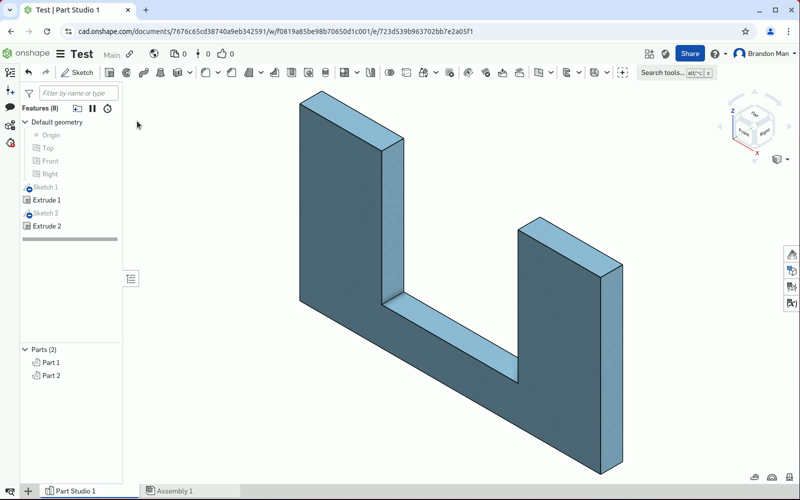
mouse_move(73, 189)
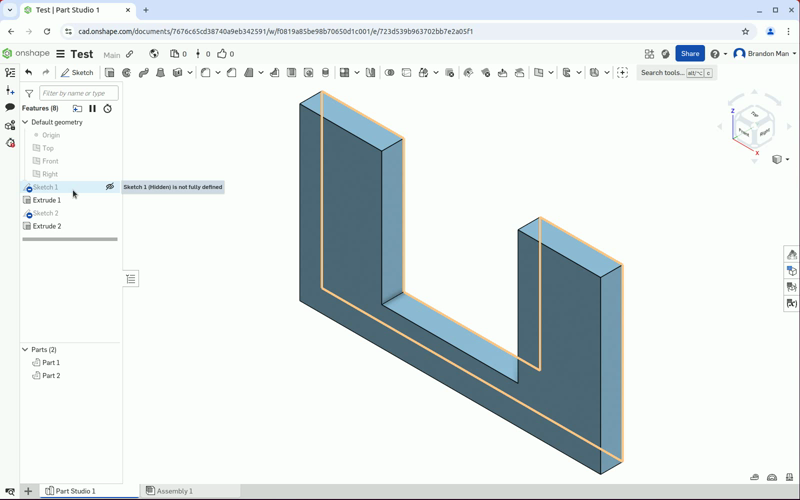
click(73, 189)